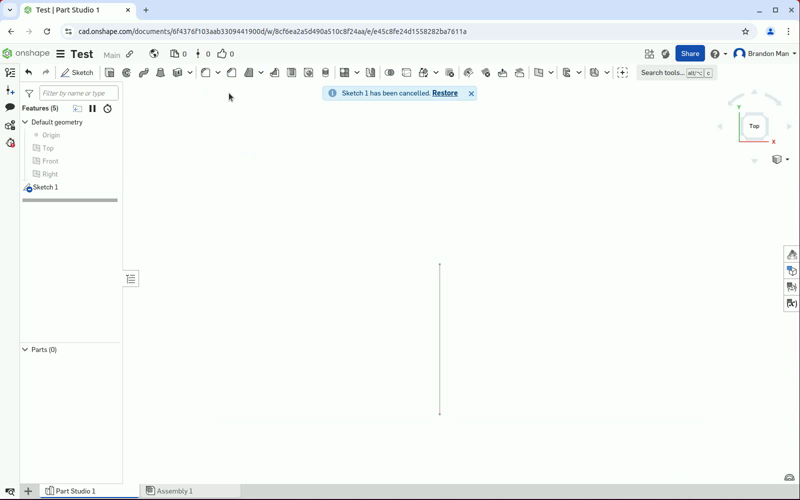
key(shift+h)
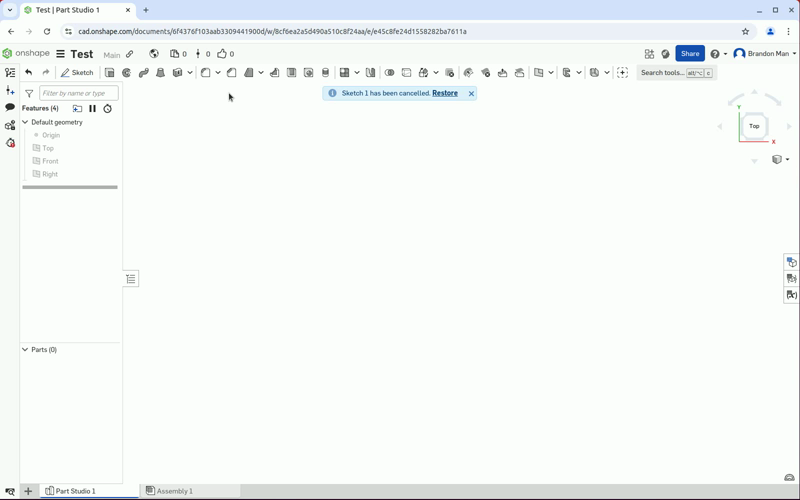
mouse_move(73, 352)
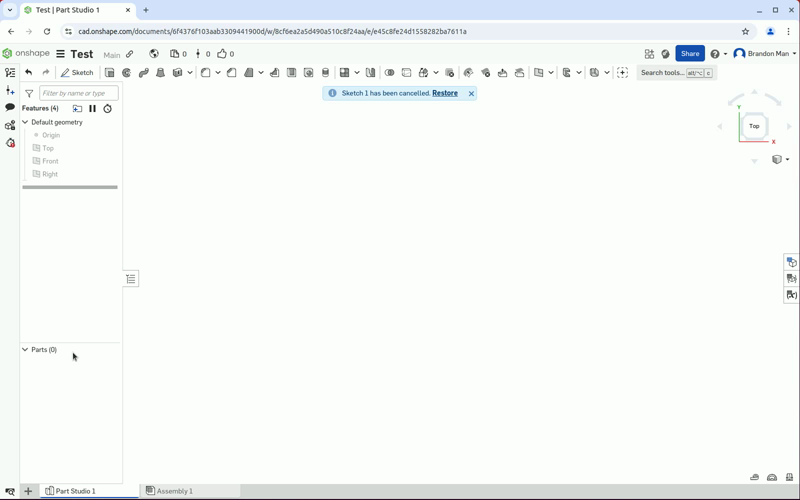
key(y)
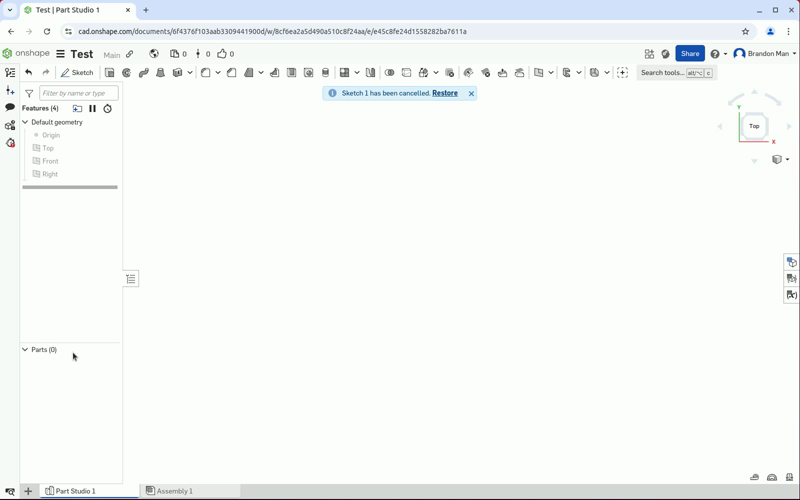
key(shift+p)
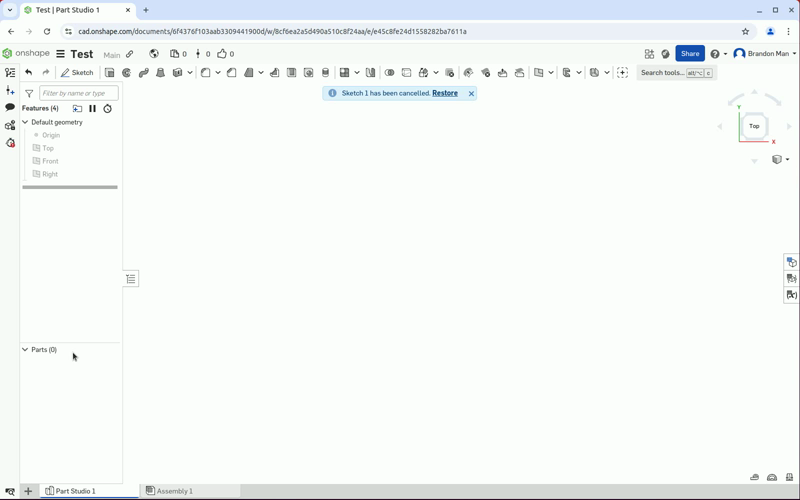
key(space)
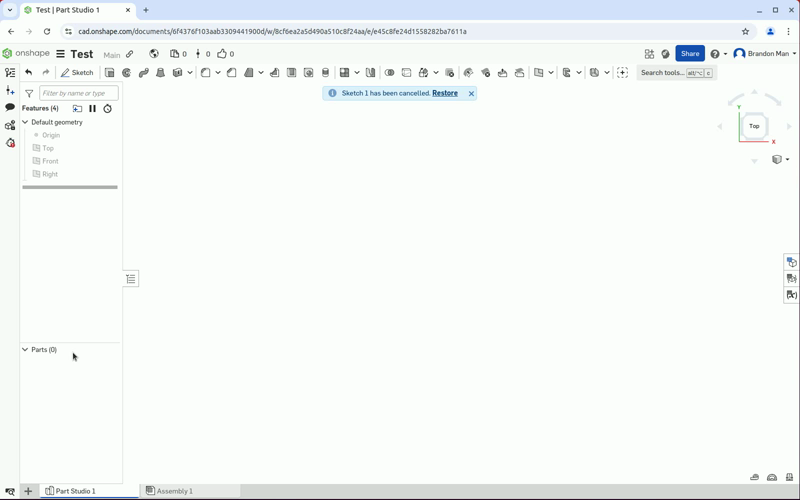
key_down(shift)
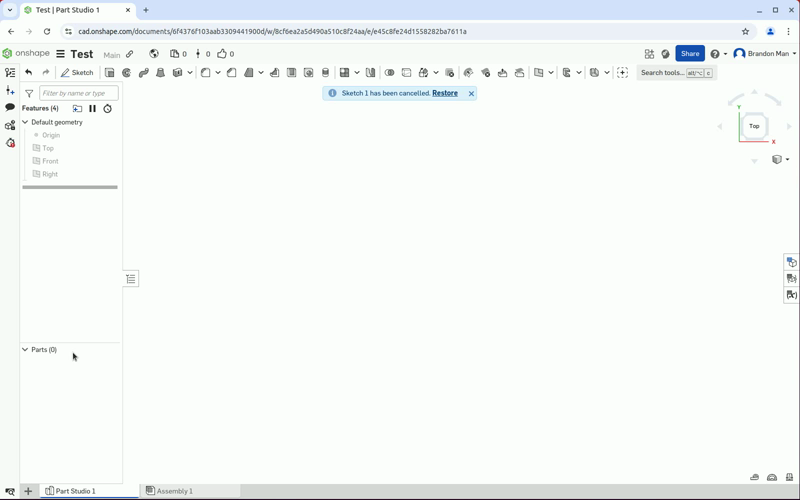
key(up)
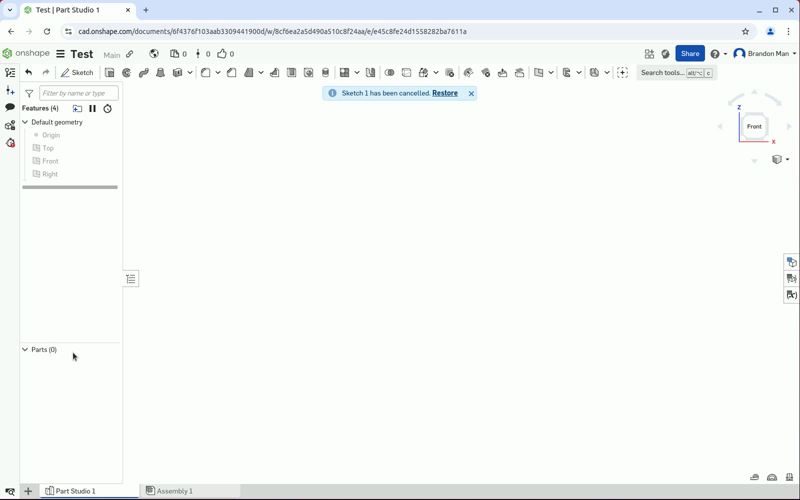
key_up(shift)
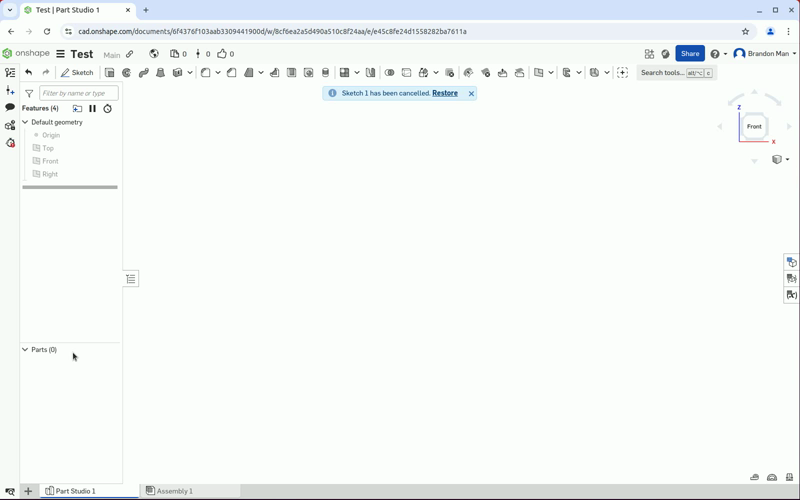
mouse_move(73, 352)
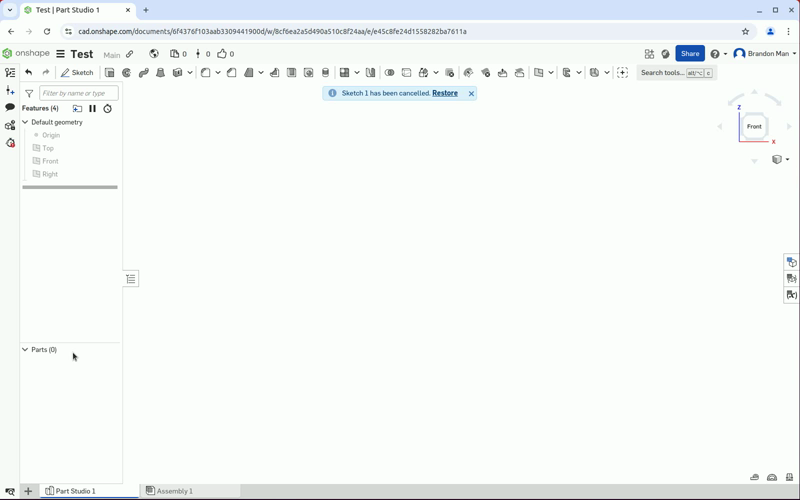
key(shift+y)
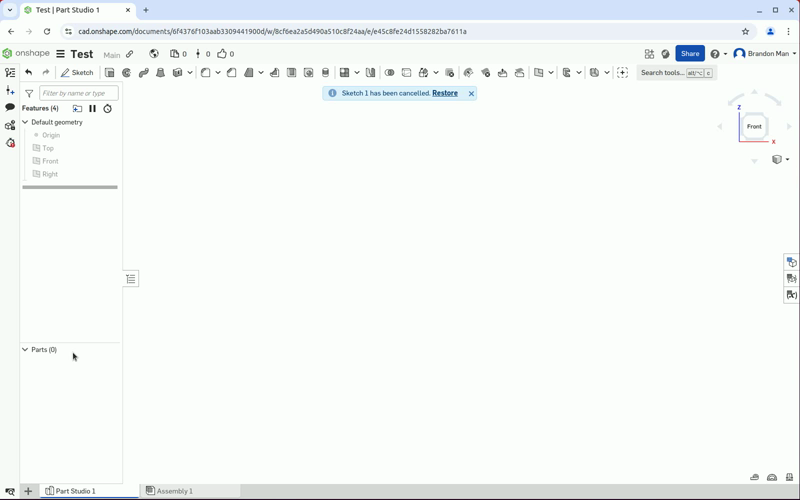
key(shift+s)
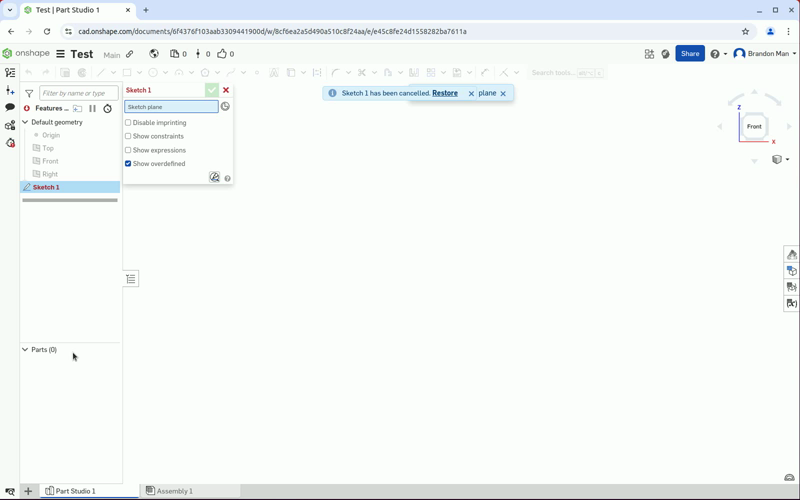
mouse_move(73, 163)
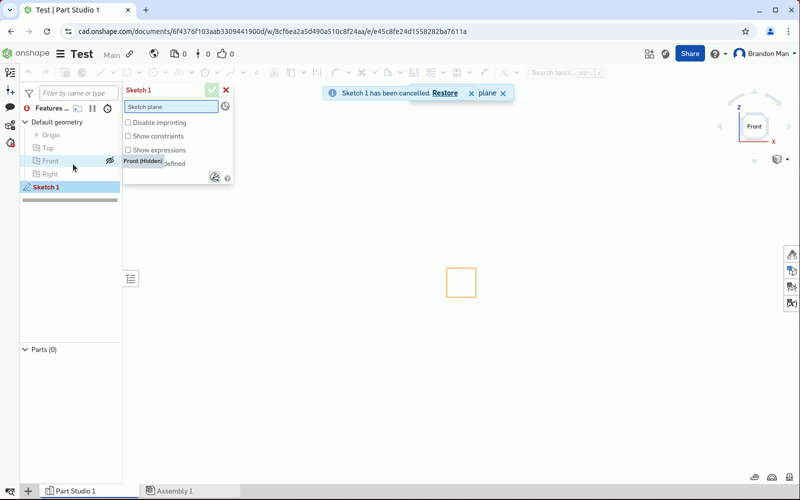
click(73, 163)
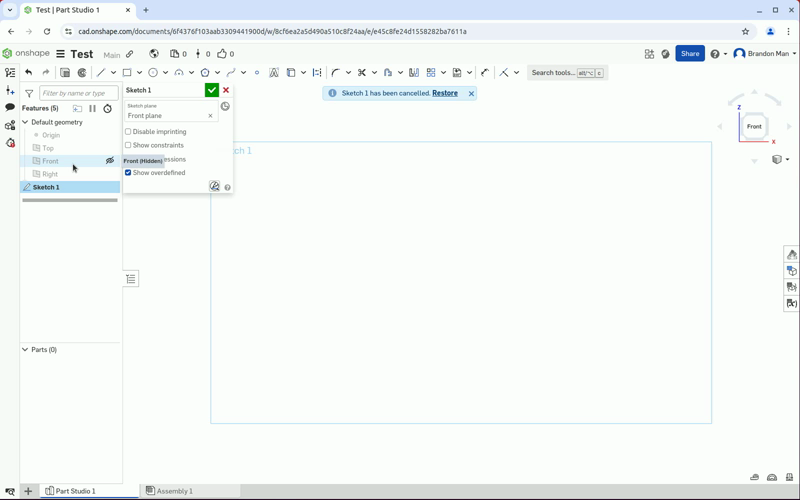
mouse_move(73, 352)
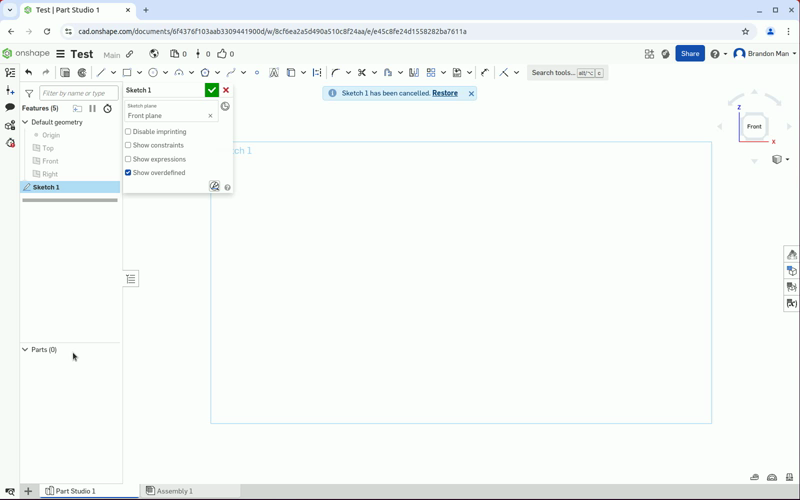
key(y)
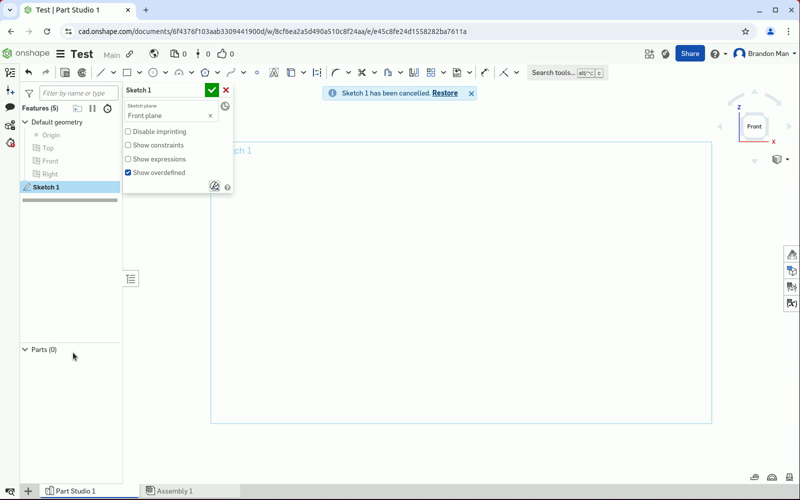
key(l)
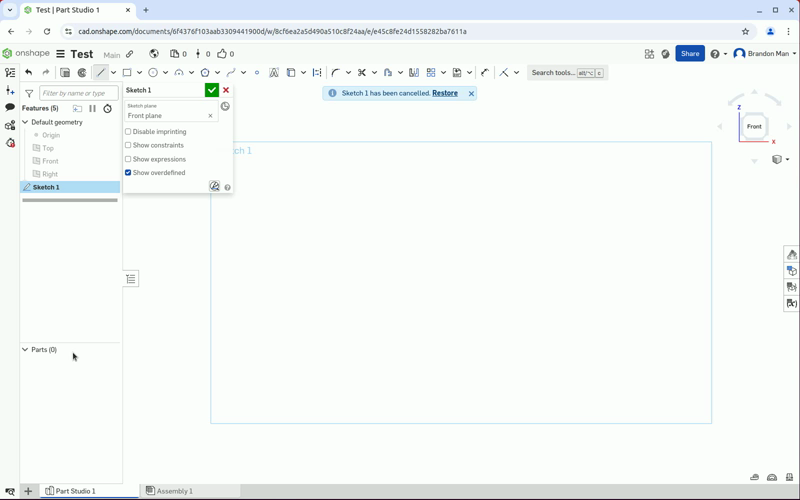
key_down(shift)
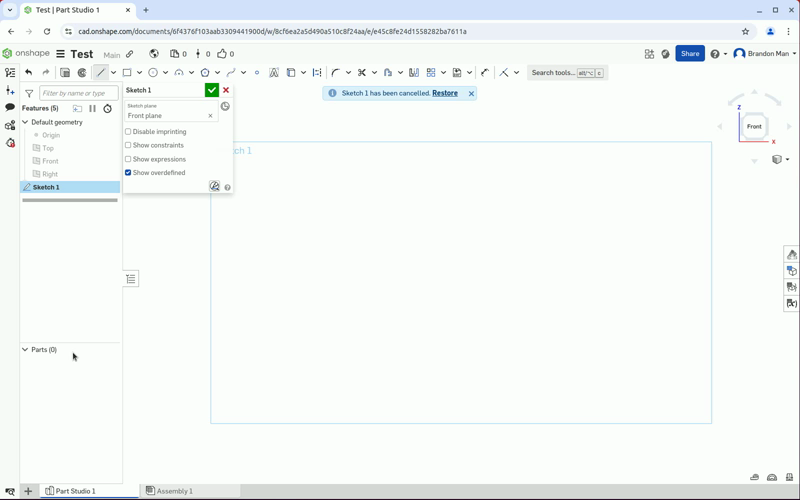
mouse_move(411, 300)
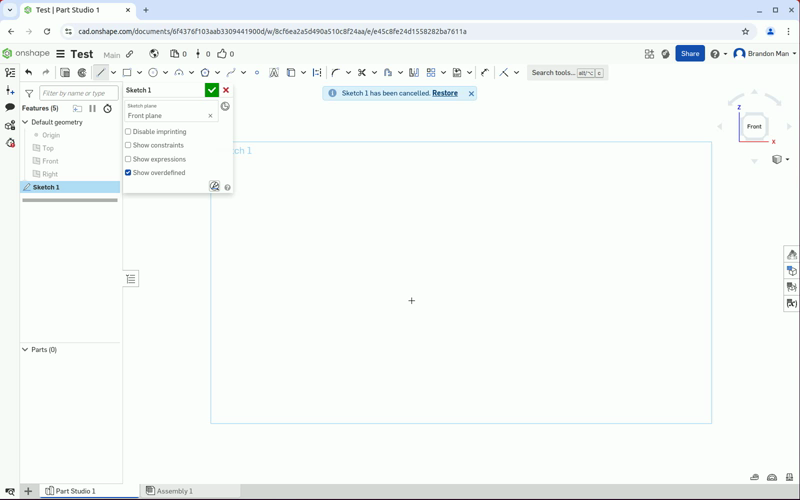
click(411, 300)
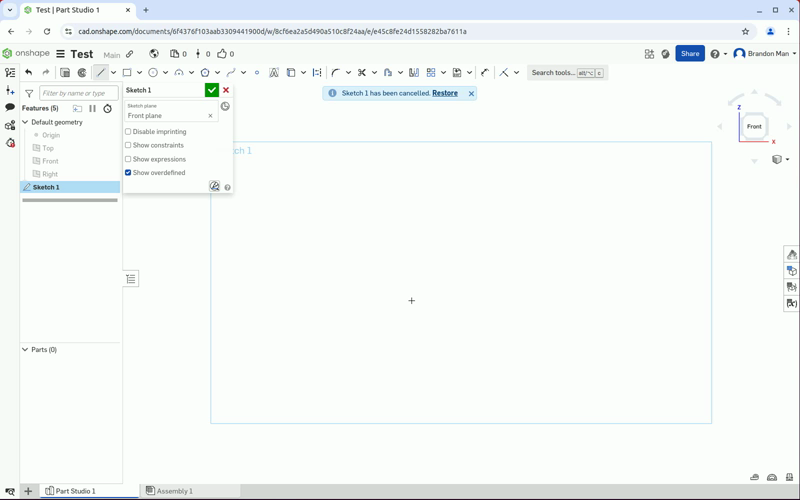
key_up(shift)
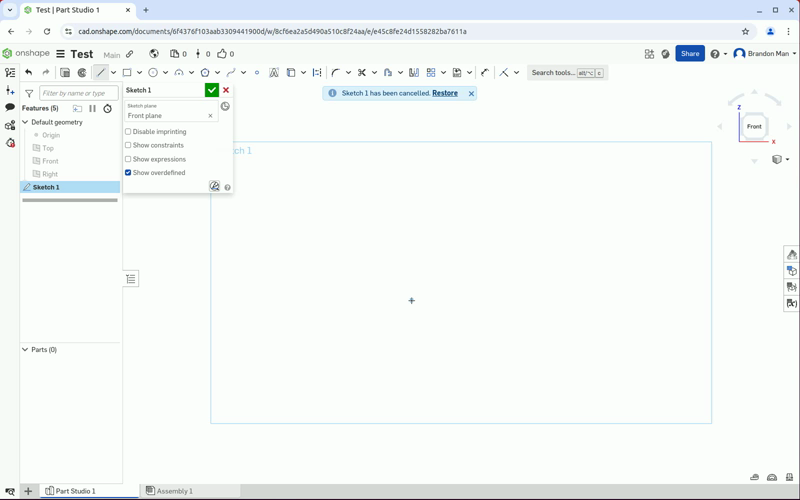
key_down(shift)
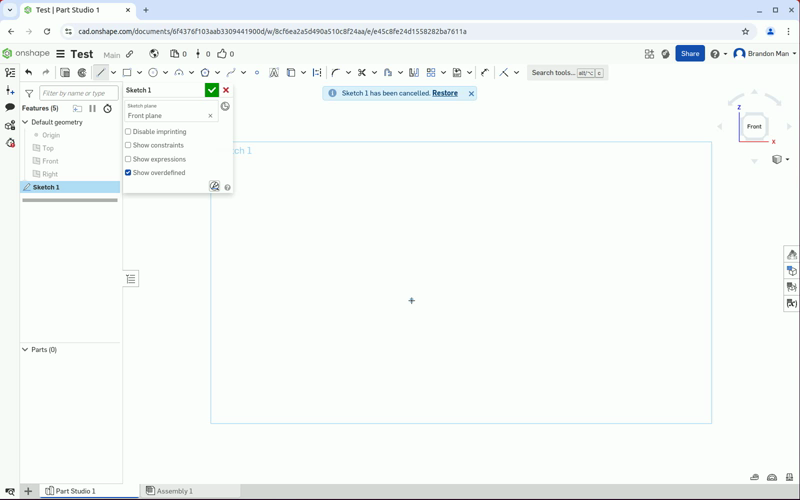
mouse_move(488, 300)
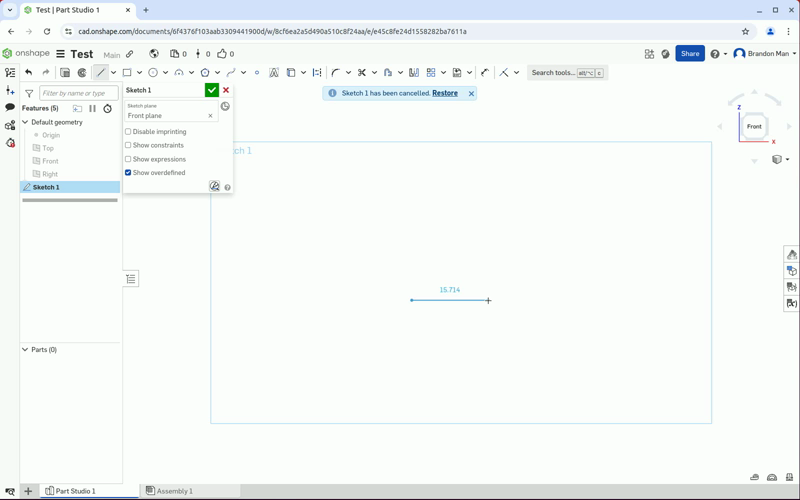
click(488, 300)
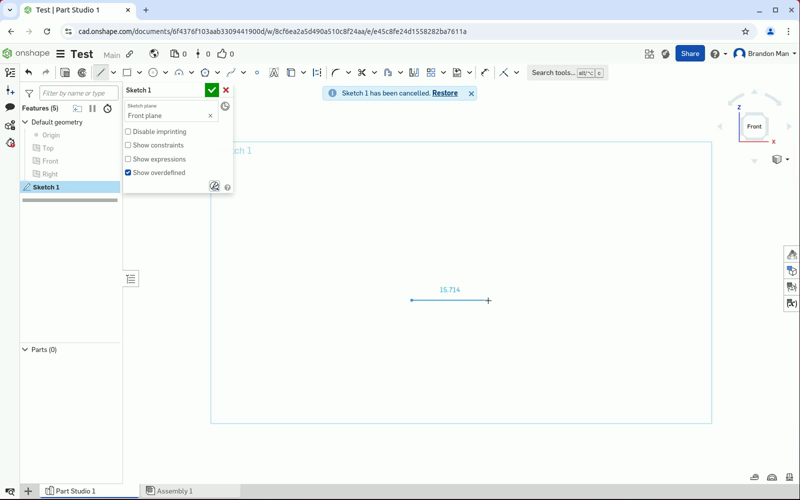
key_up(shift)
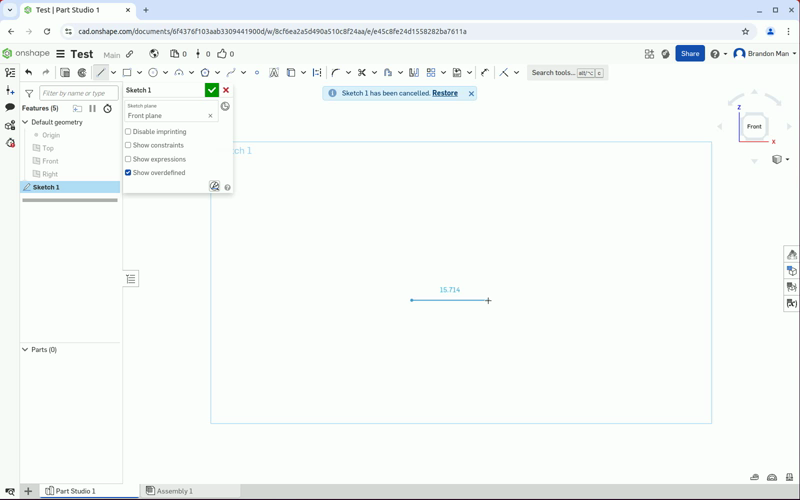
key_down(shift)
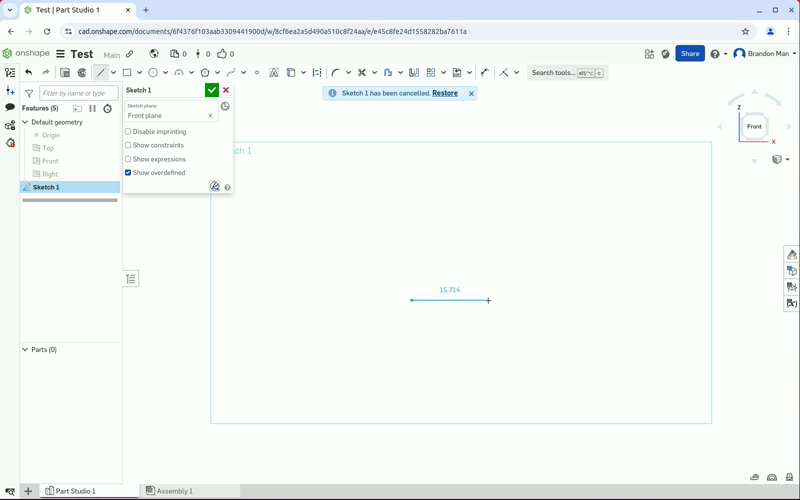
mouse_move(488, 170)
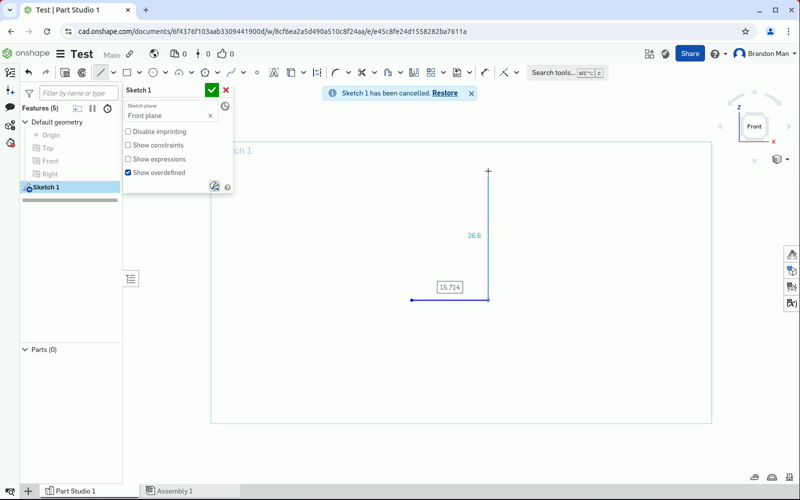
click(488, 170)
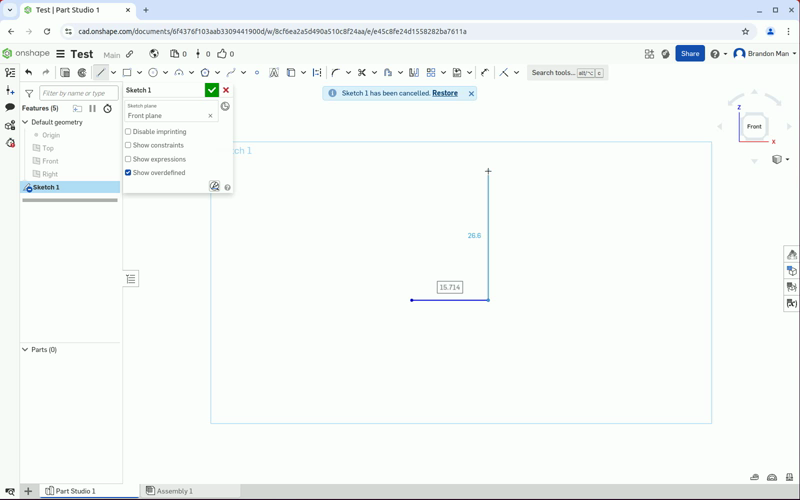
key_up(shift)
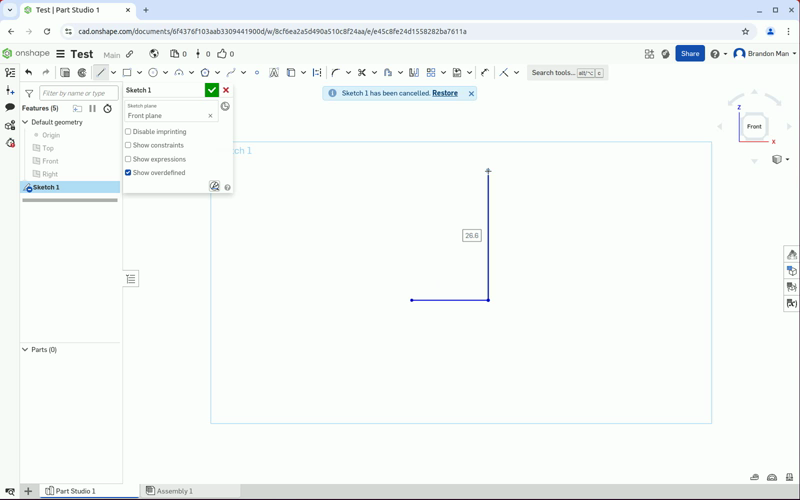
key_down(shift)
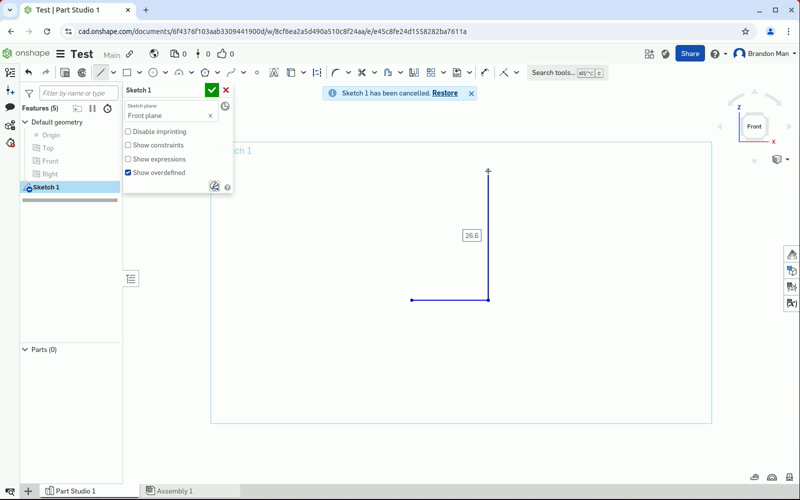
mouse_move(411, 170)
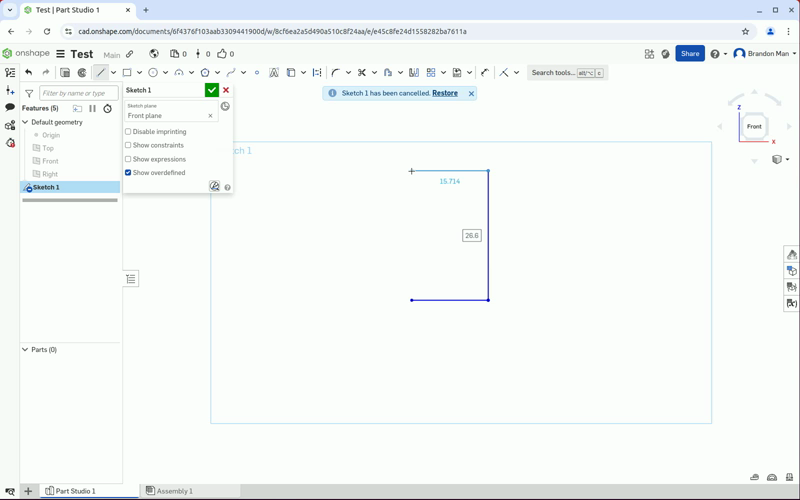
click(411, 170)
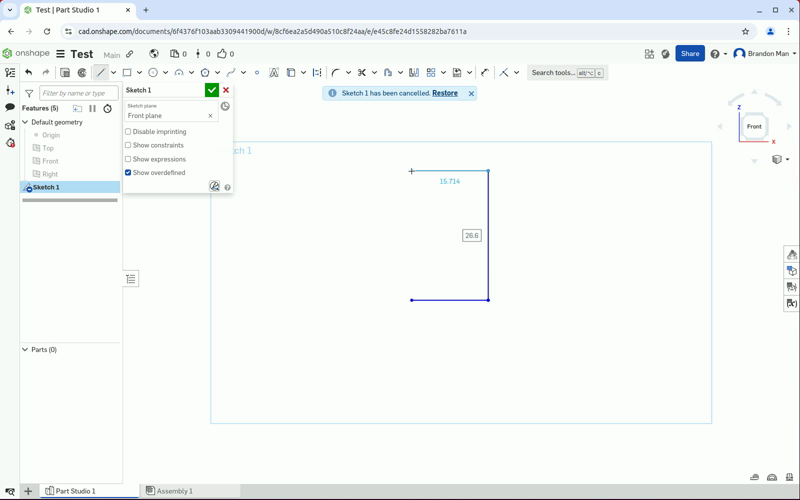
key_up(shift)
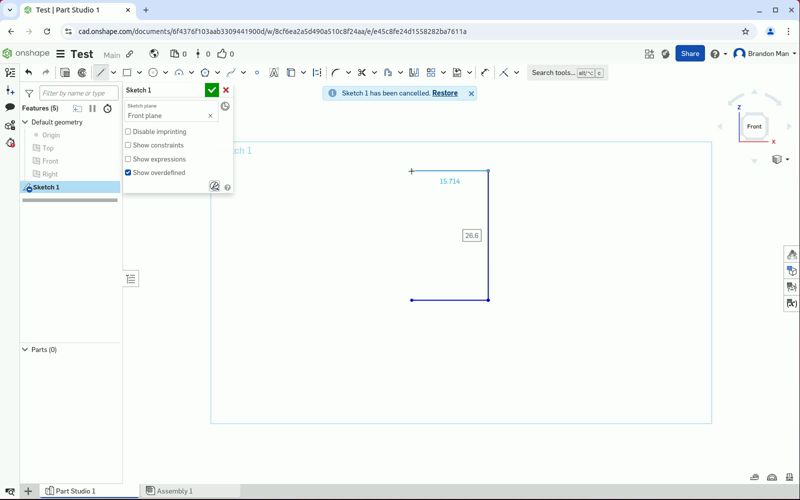
key_down(shift)
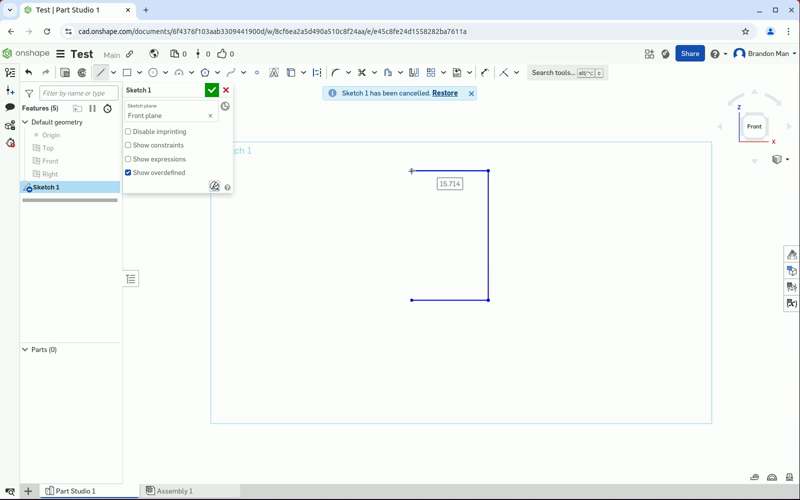
mouse_move(411, 300)
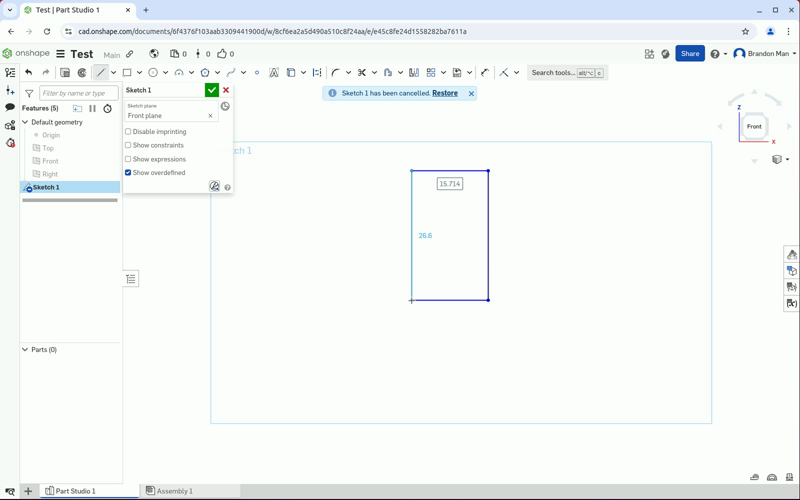
key_up(shift)
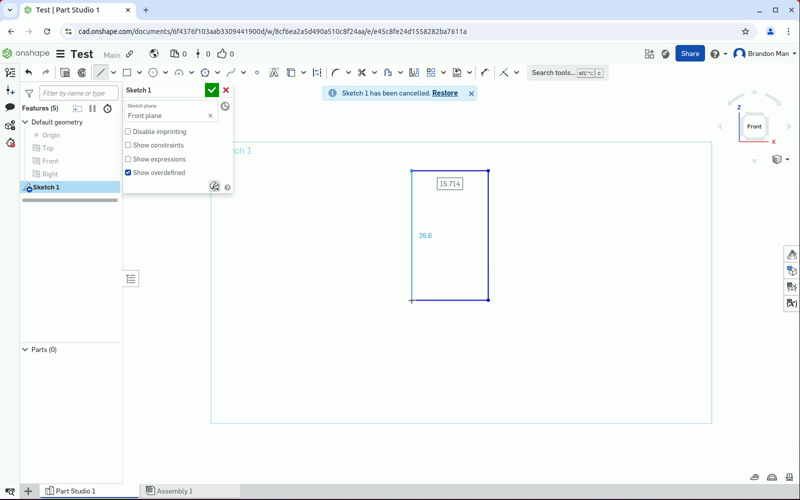
click(411, 300)
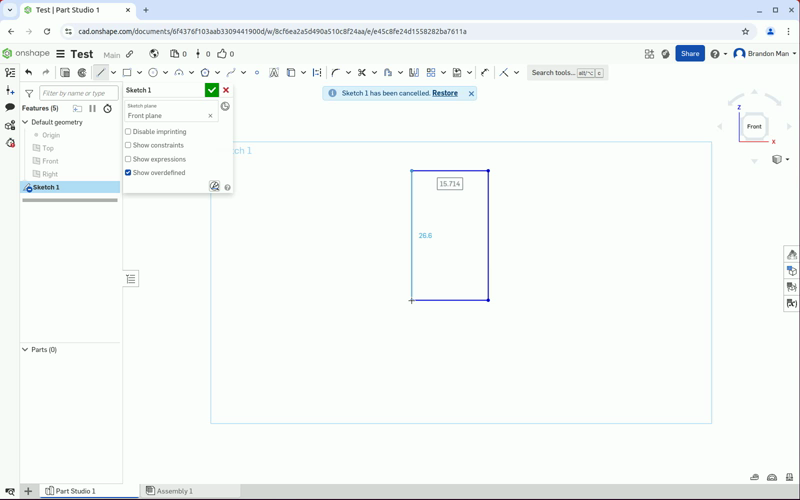
key(esc)
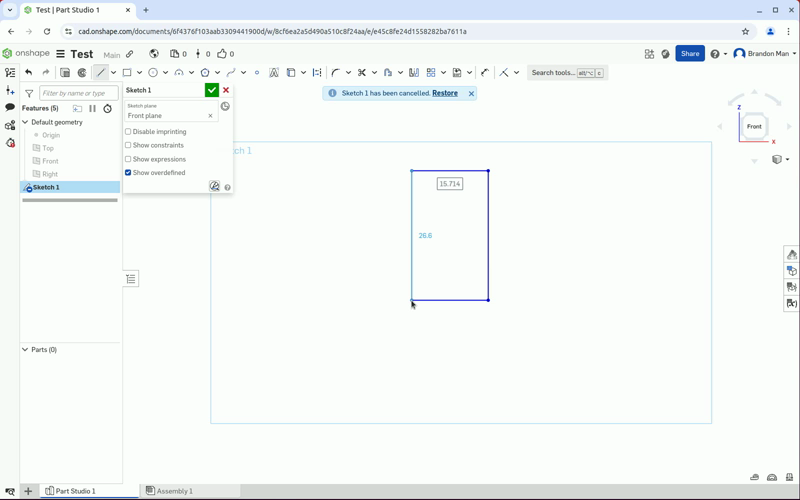
mouse_move(455, 264)
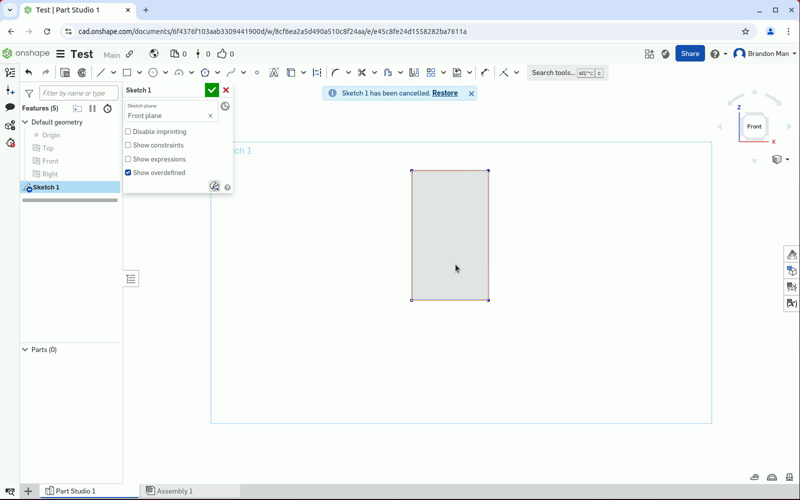
click(455, 264)
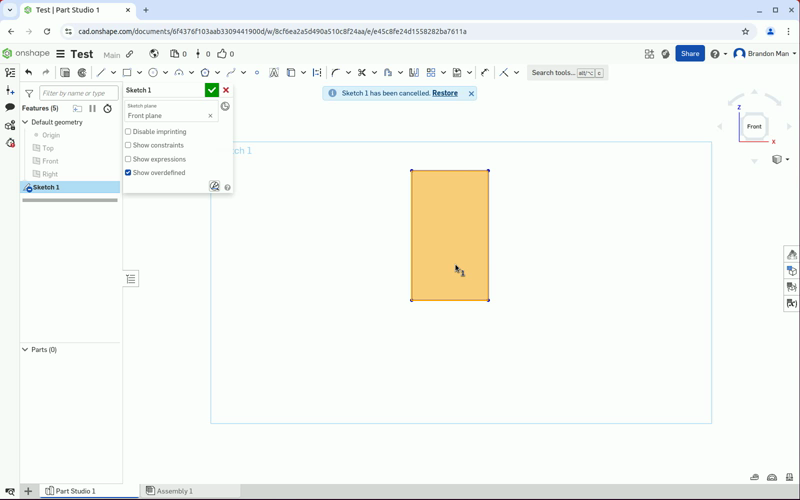
mouse_move(73, 352)
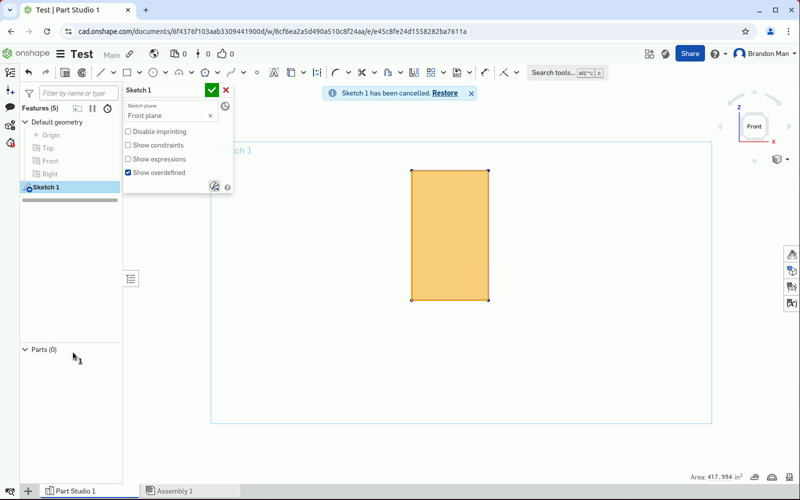
key(shift+y)
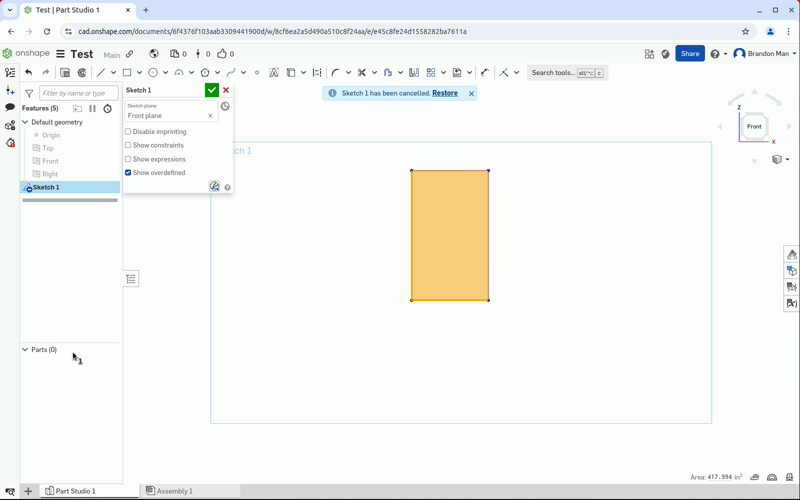
key(shift+e)
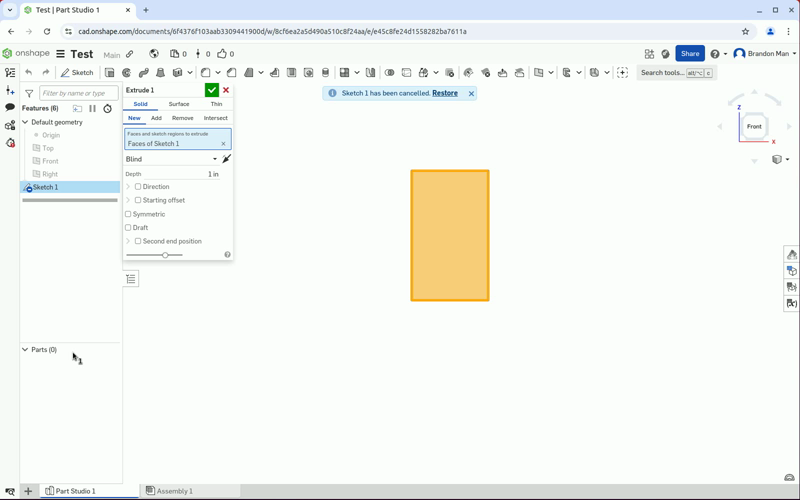
mouse_move(143, 106)
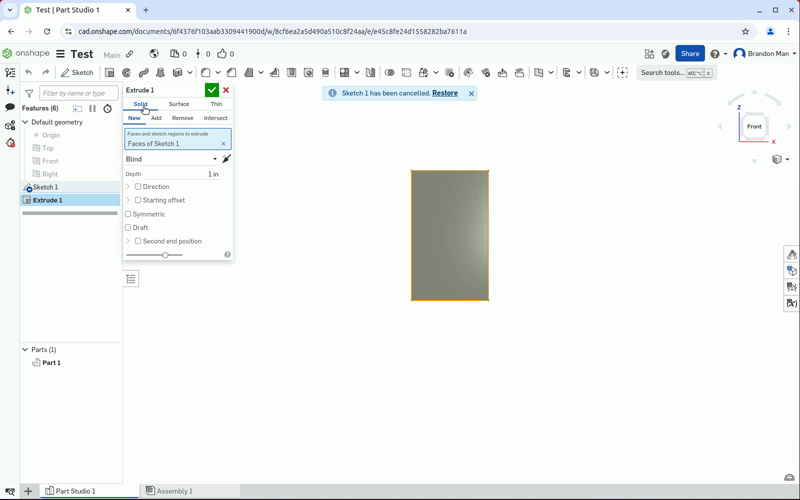
click(143, 106)
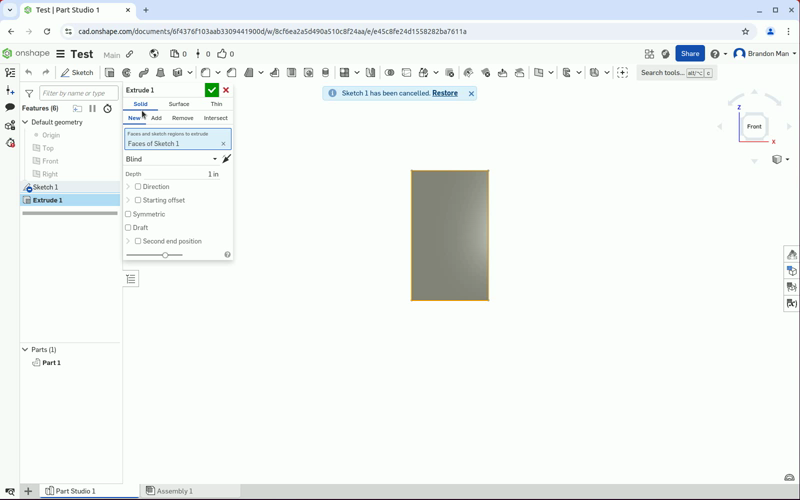
mouse_move(137, 120)
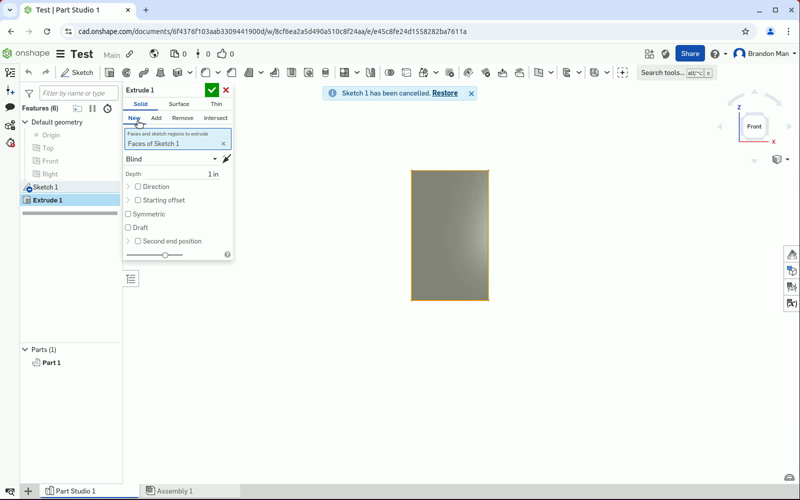
click(137, 120)
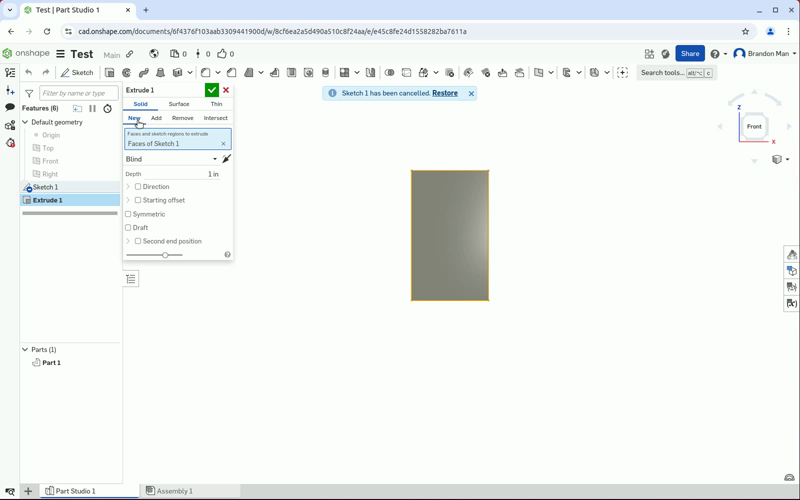
key(tab, 4)
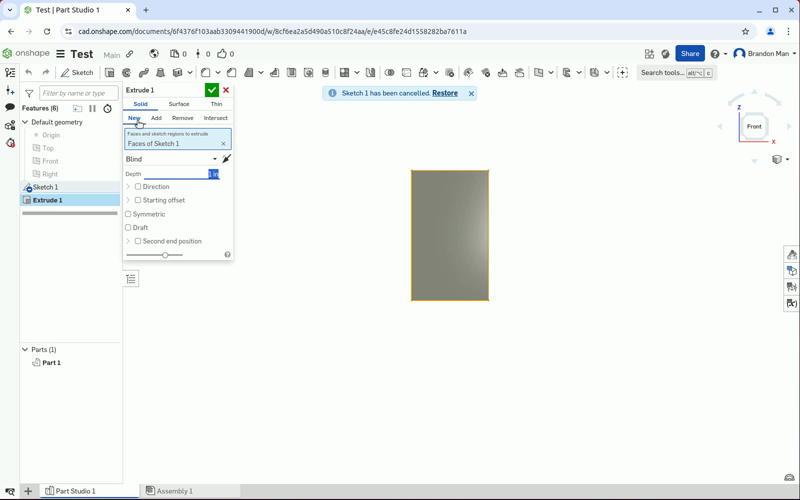
text(0.241)
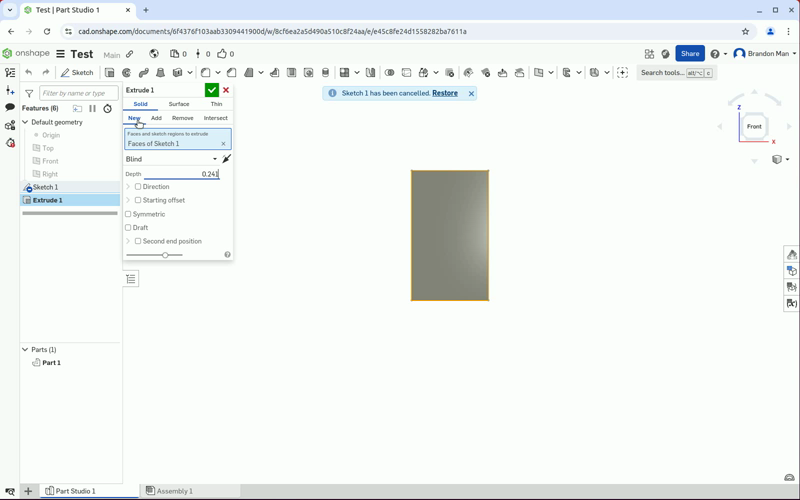
key(enter)
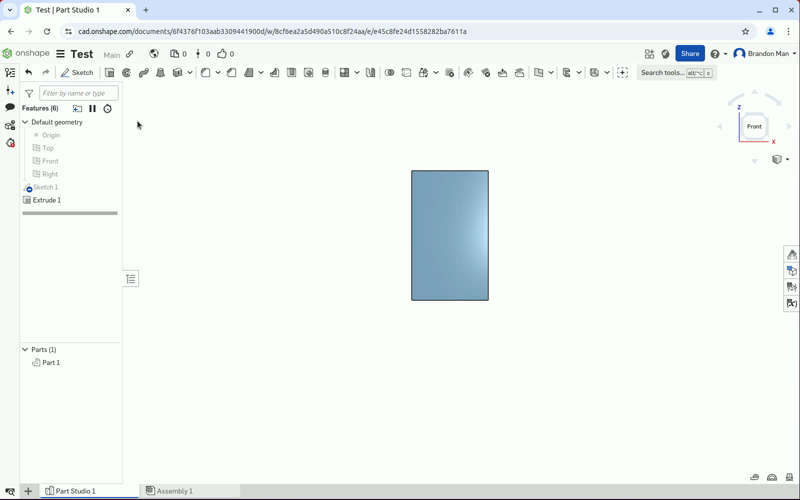
key(shift+h)
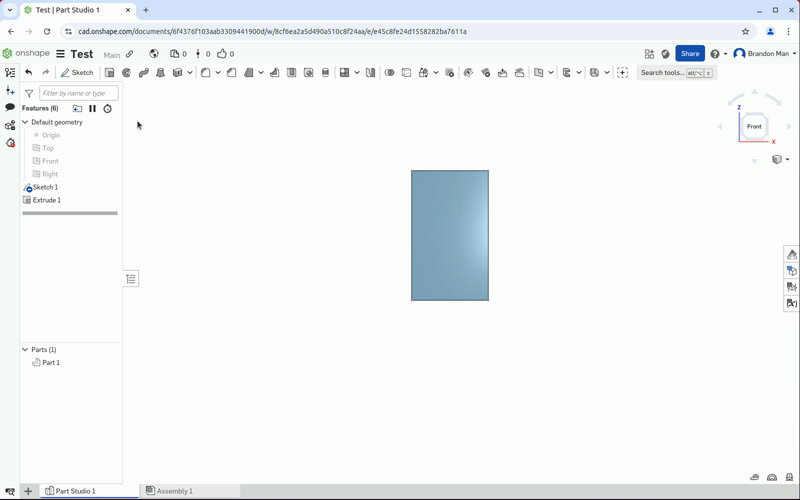
key(shift+h)
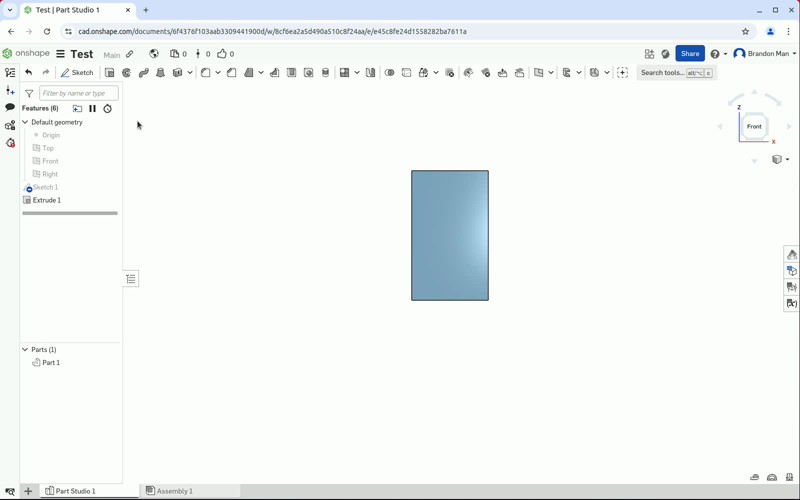
mouse_move(73, 189)
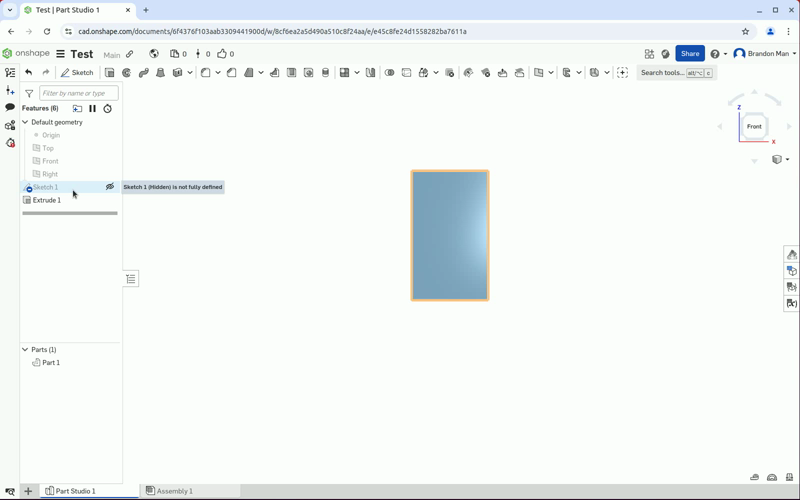
click(73, 189)
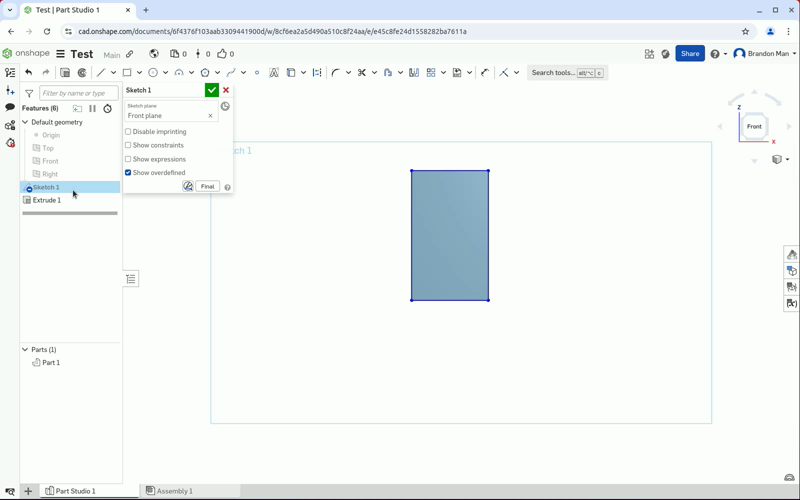
mouse_move(229, 92)
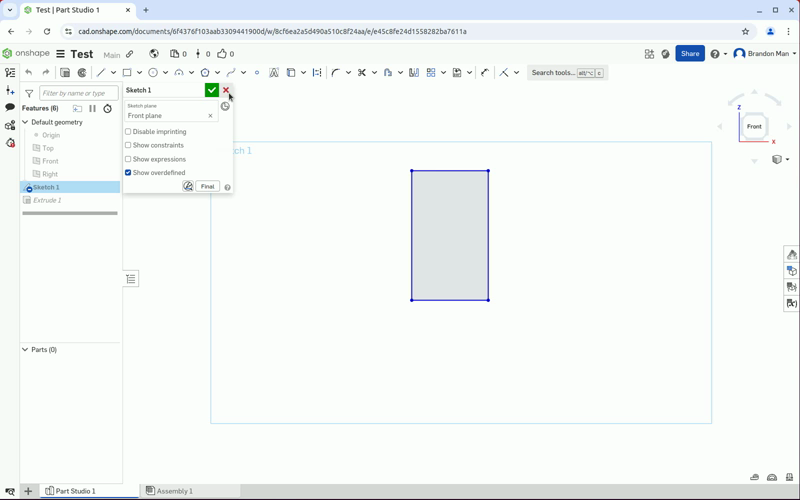
click(229, 92)
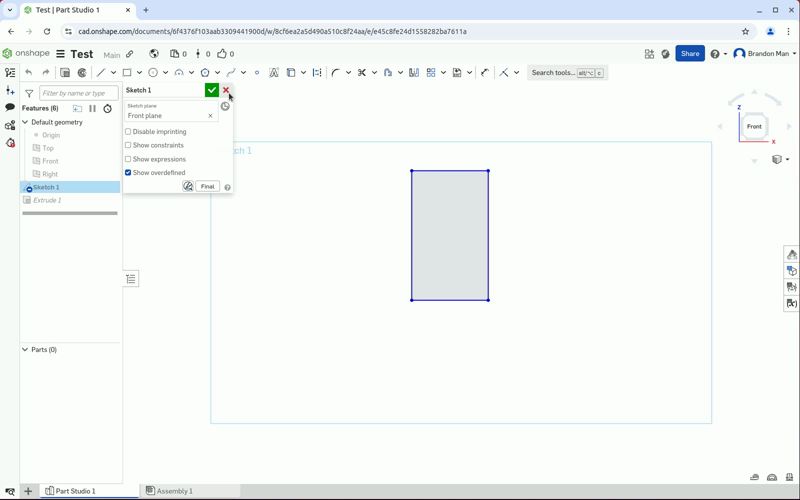
key(shift+s)
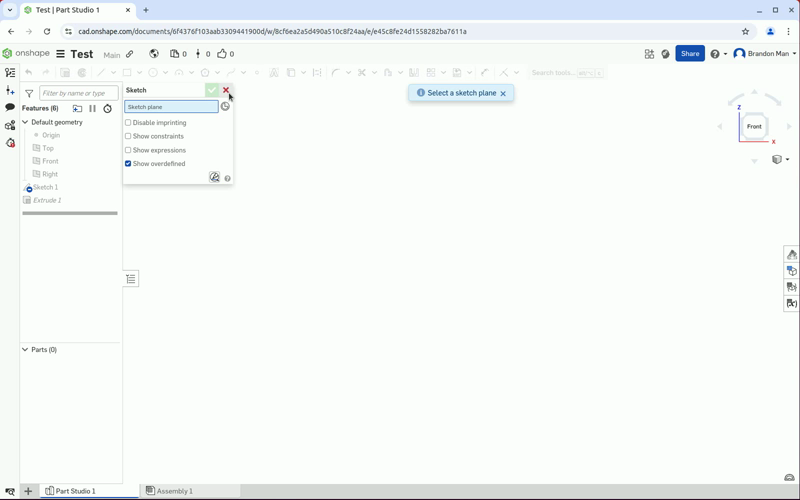
mouse_move(73, 163)
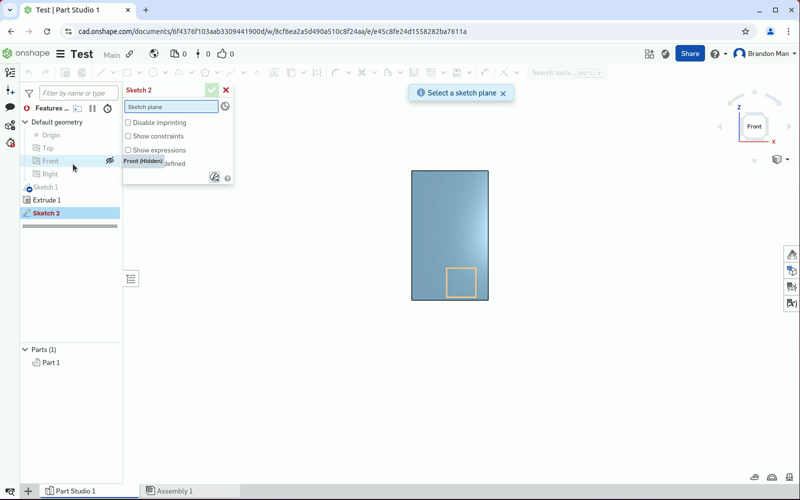
click(73, 163)
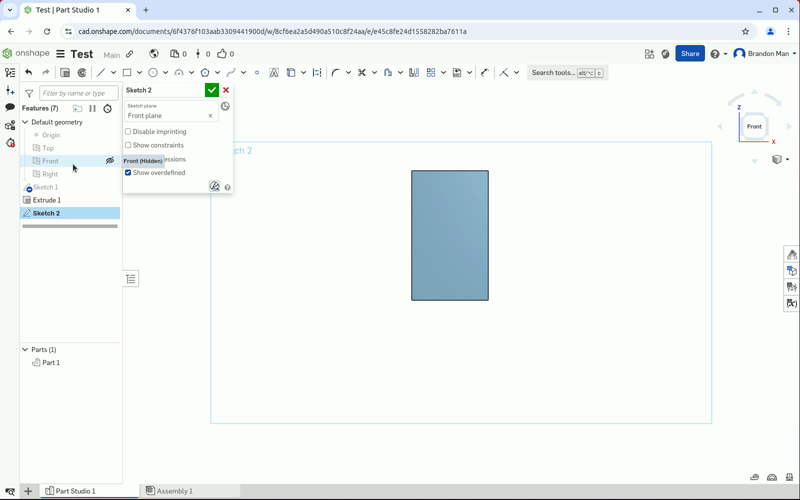
mouse_move(73, 352)
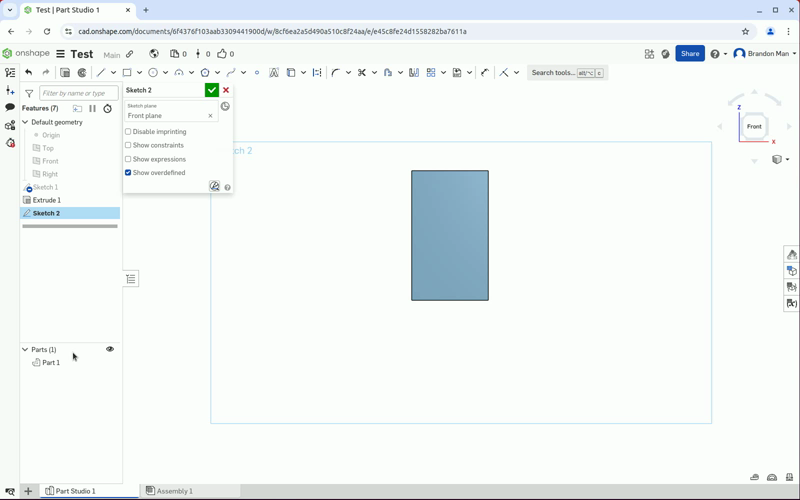
key(y)
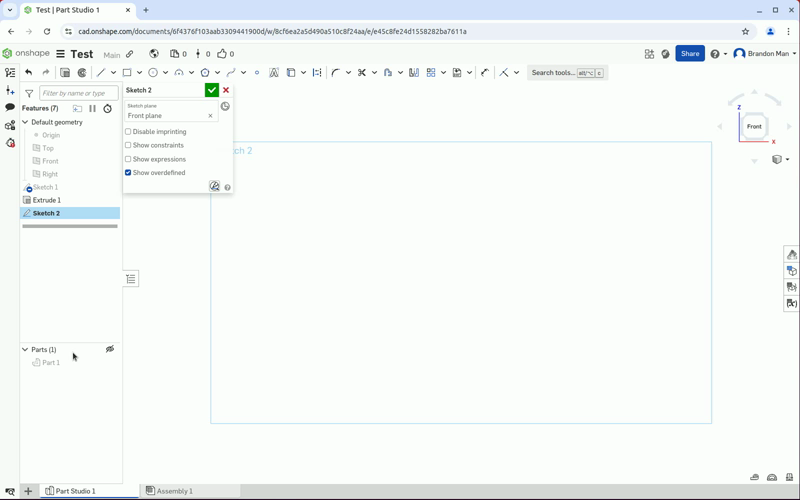
key(l)
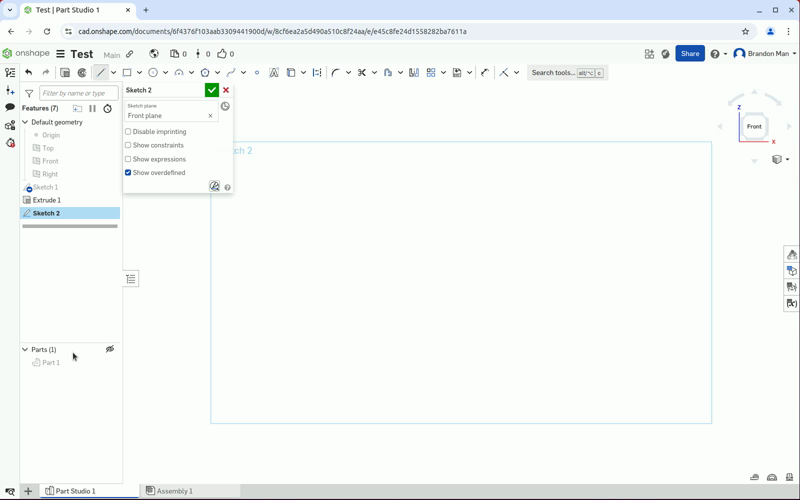
key_down(shift)
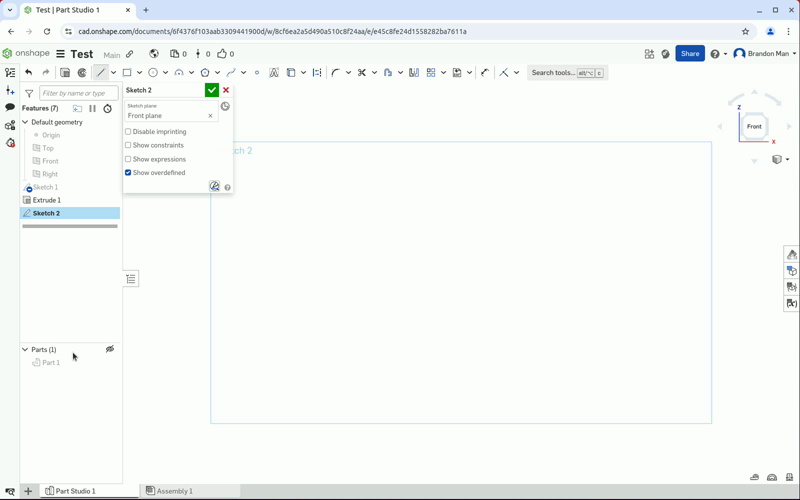
mouse_move(411, 300)
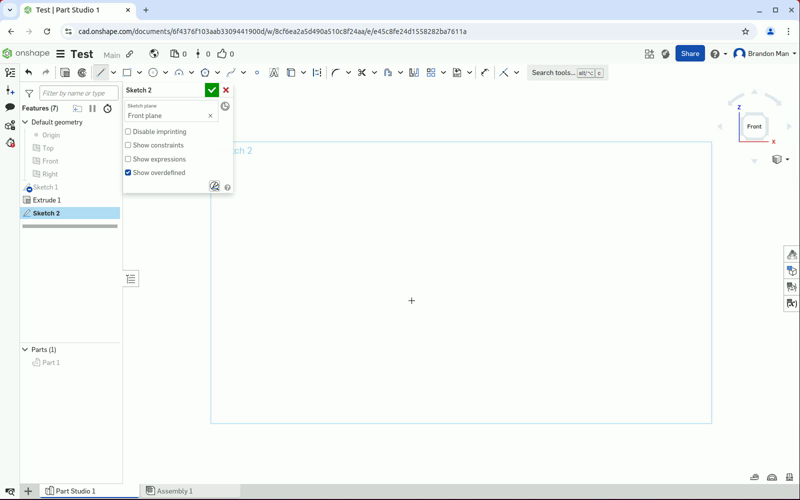
click(411, 300)
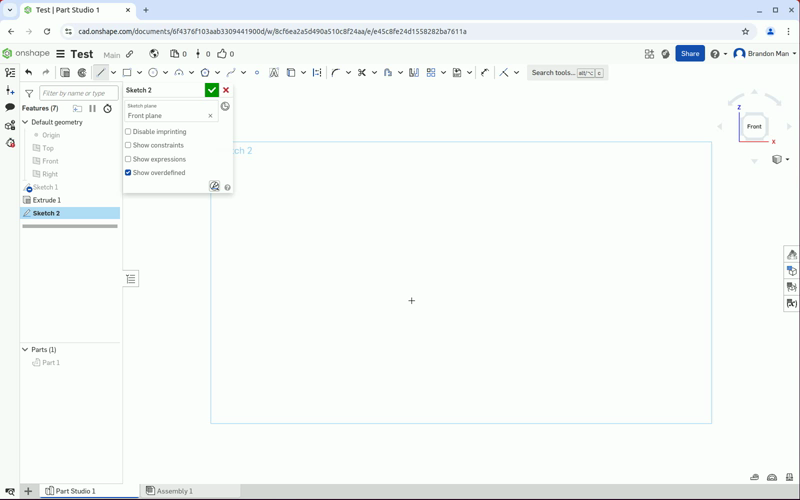
key_up(shift)
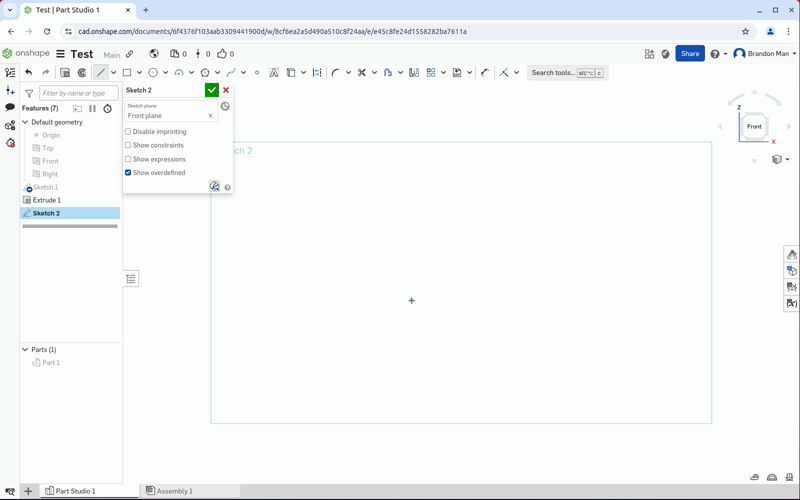
key_down(shift)
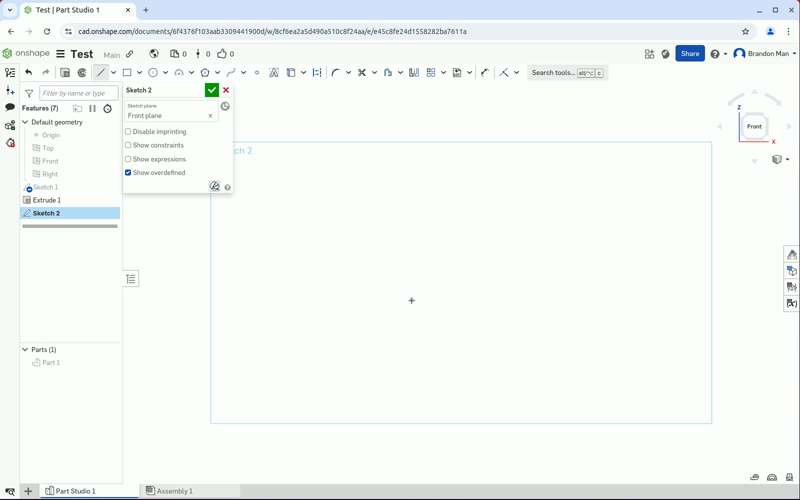
mouse_move(488, 300)
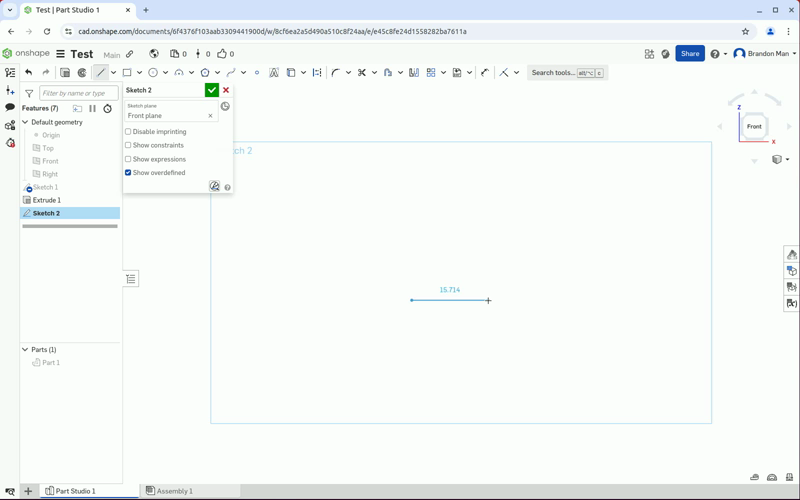
click(488, 300)
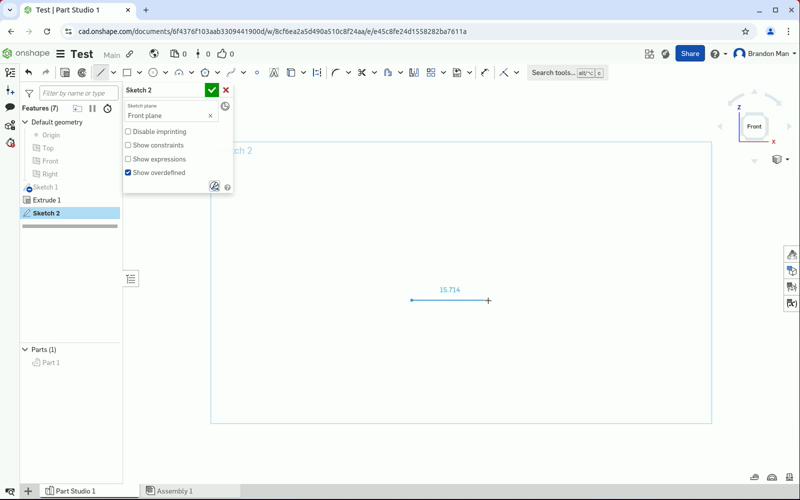
key_up(shift)
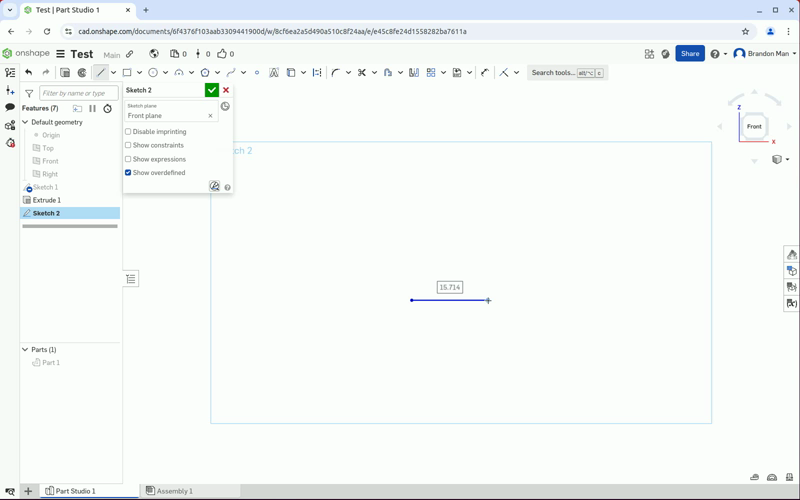
key_down(shift)
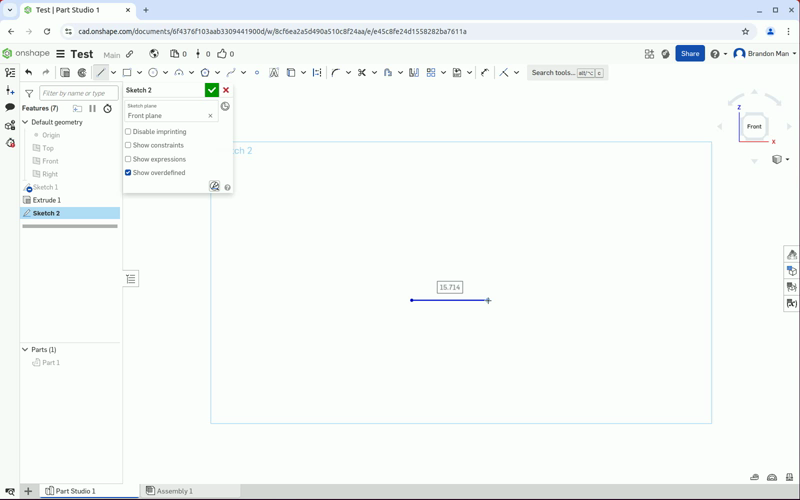
mouse_move(488, 170)
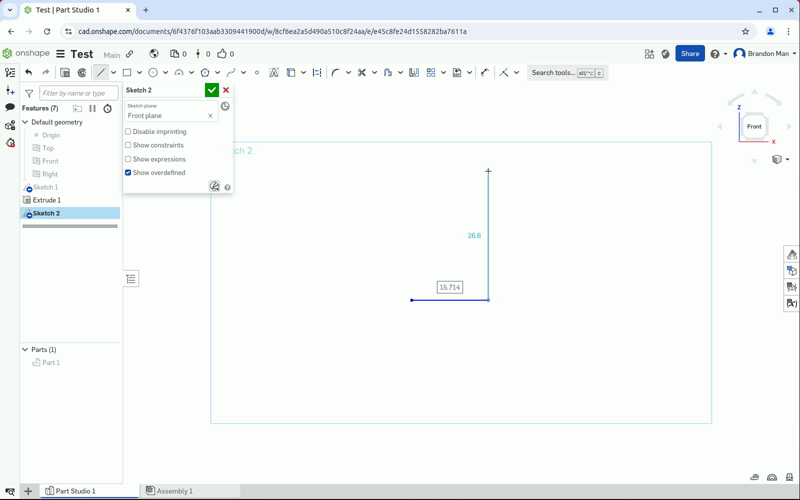
click(488, 170)
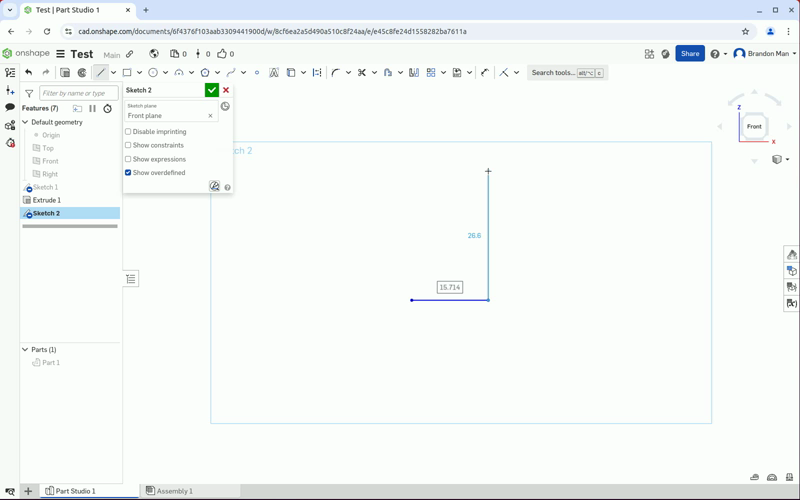
key_up(shift)
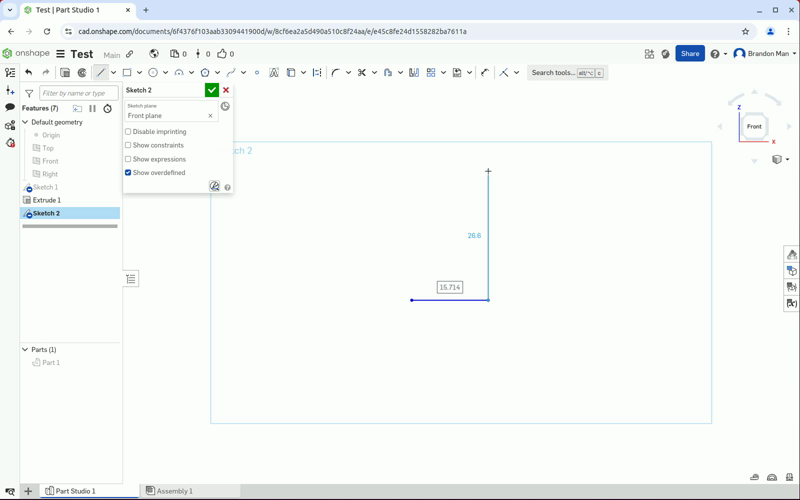
key_down(shift)
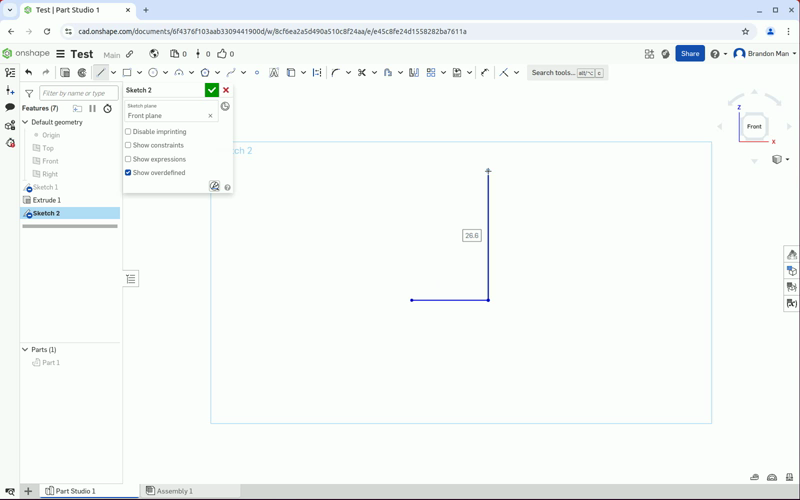
mouse_move(411, 170)
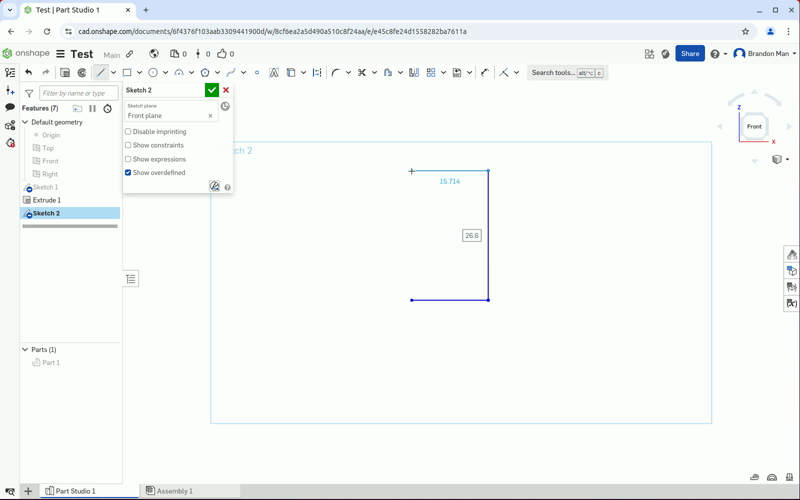
click(411, 170)
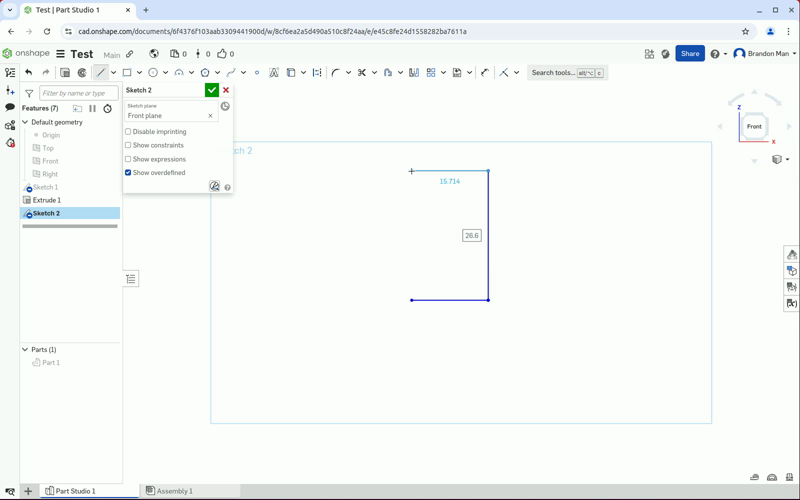
key_up(shift)
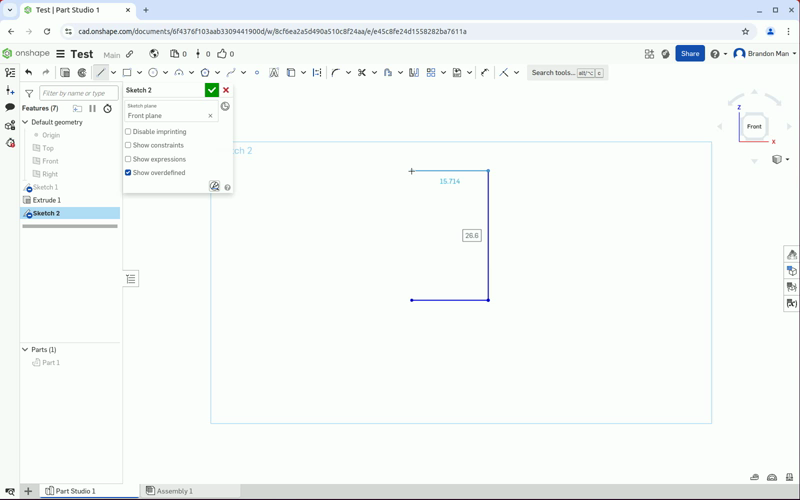
key_down(shift)
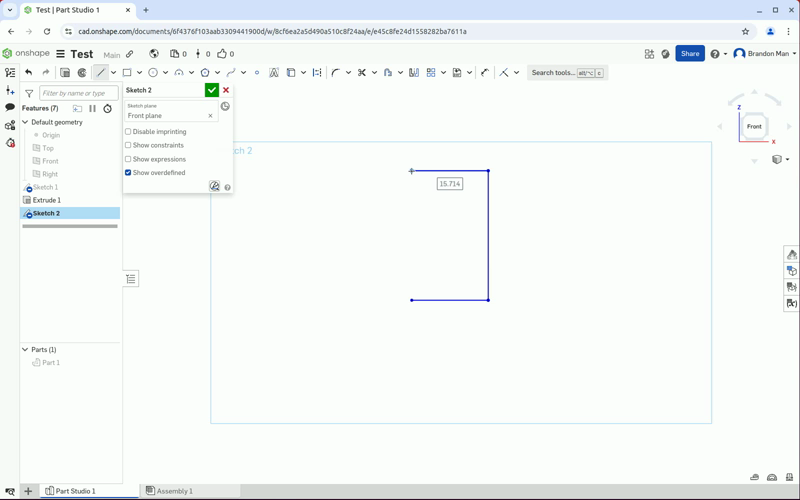
mouse_move(411, 300)
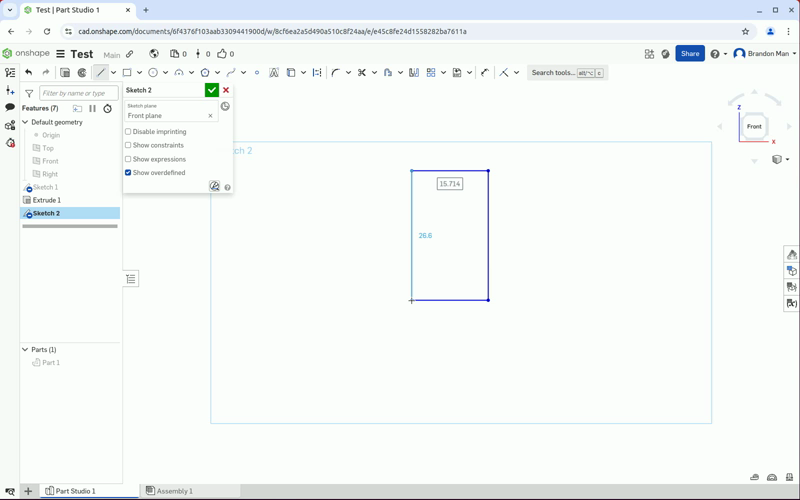
key_up(shift)
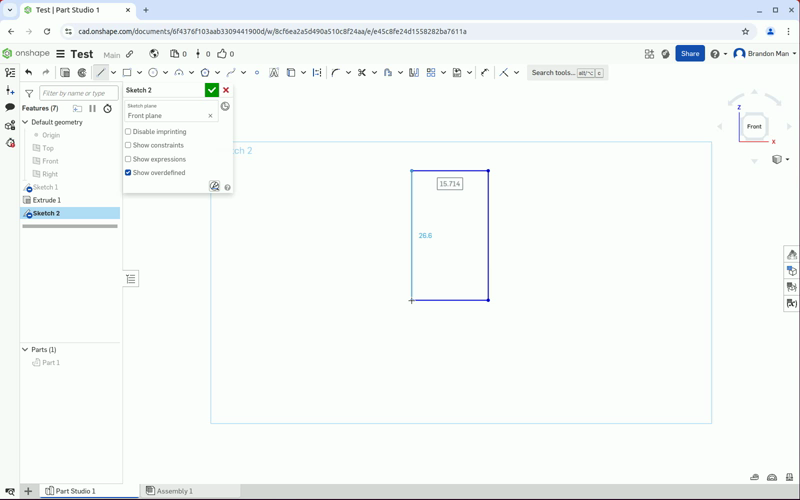
click(411, 300)
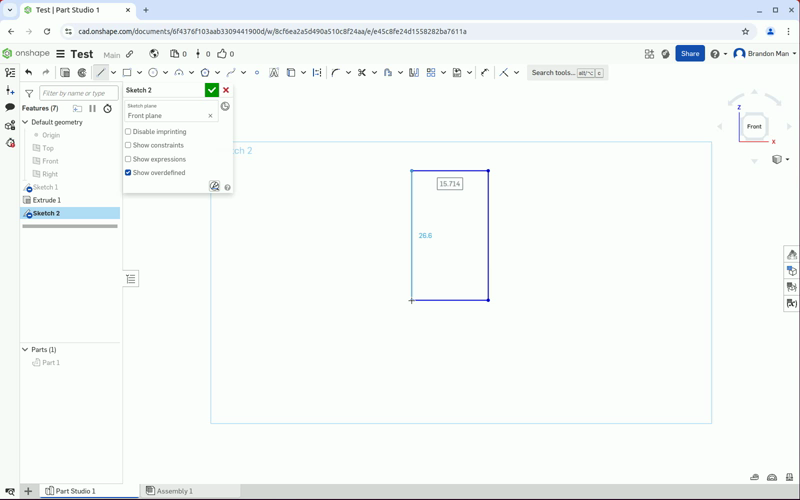
key(esc)
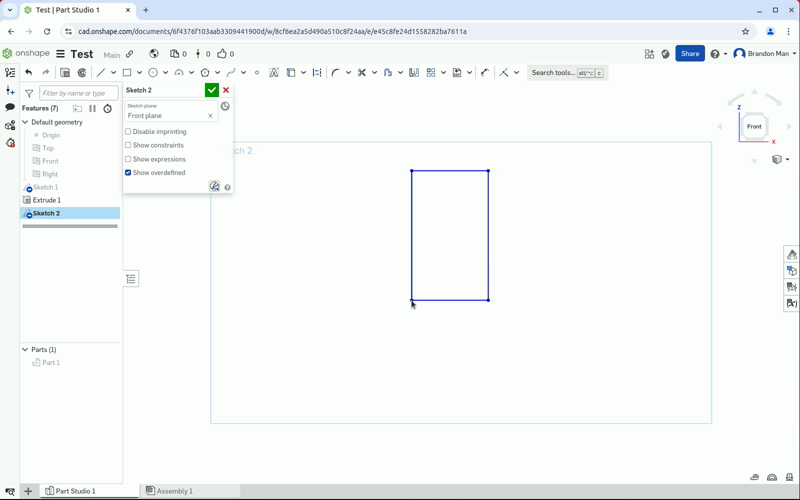
mouse_move(431, 234)
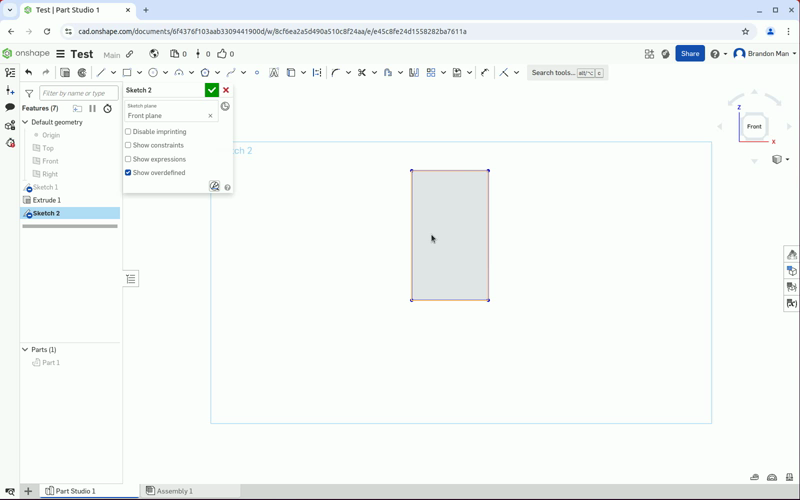
click(431, 234)
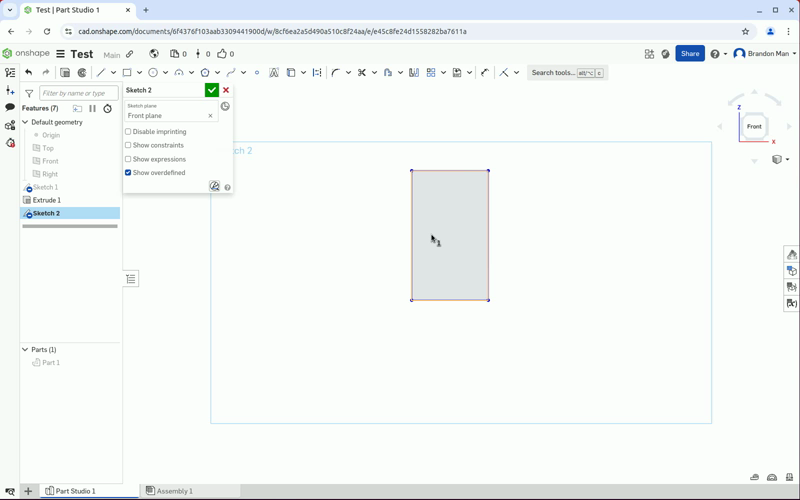
mouse_move(73, 352)
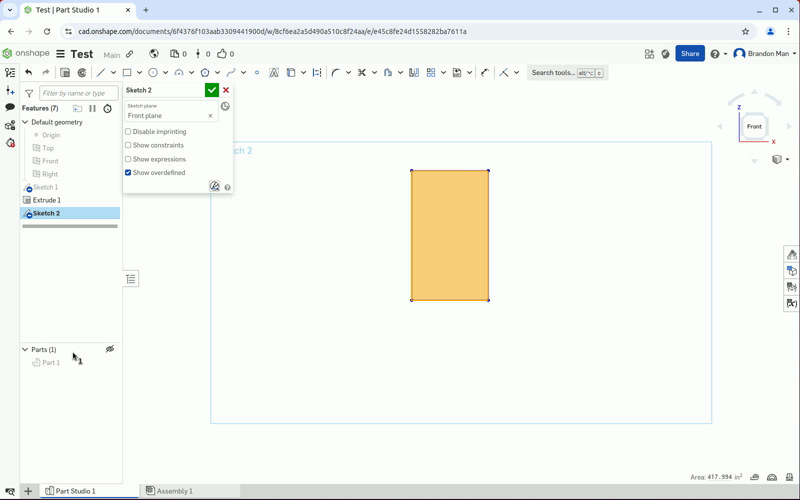
key(shift+y)
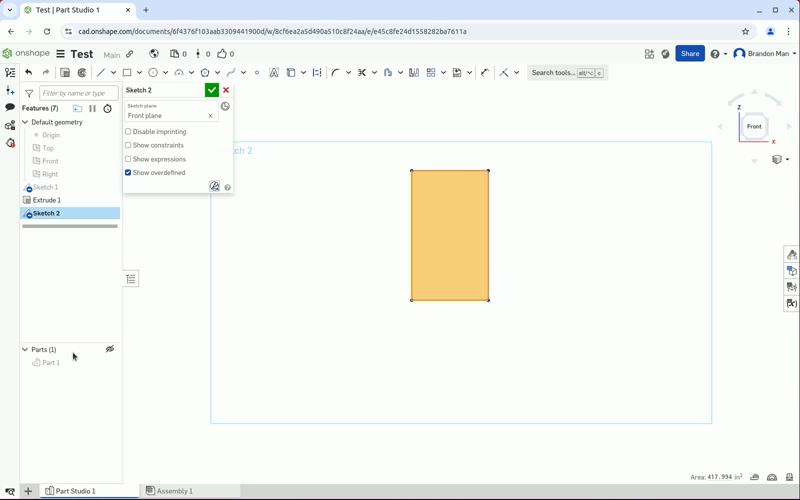
key(shift+e)
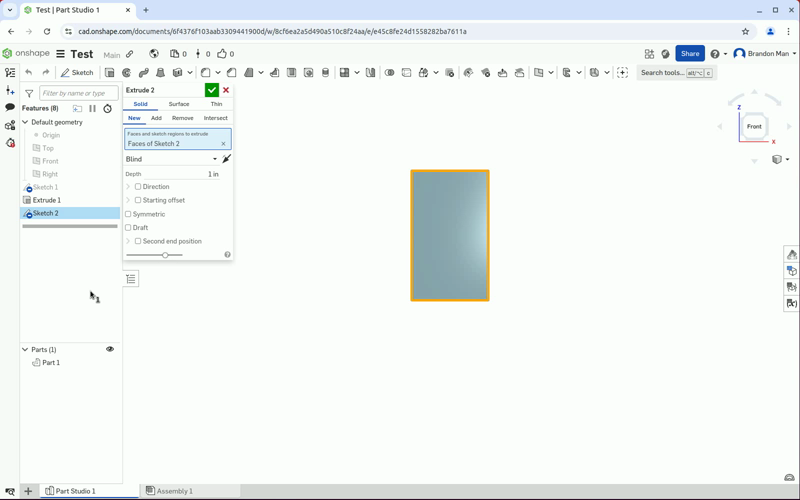
mouse_move(143, 106)
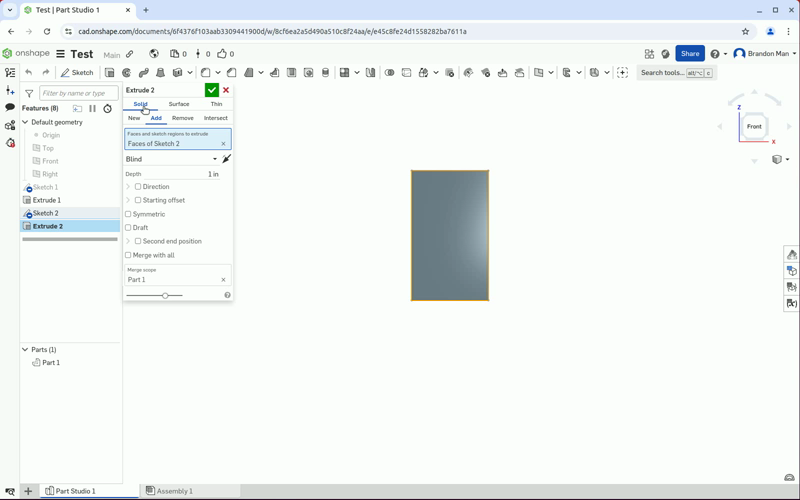
click(143, 106)
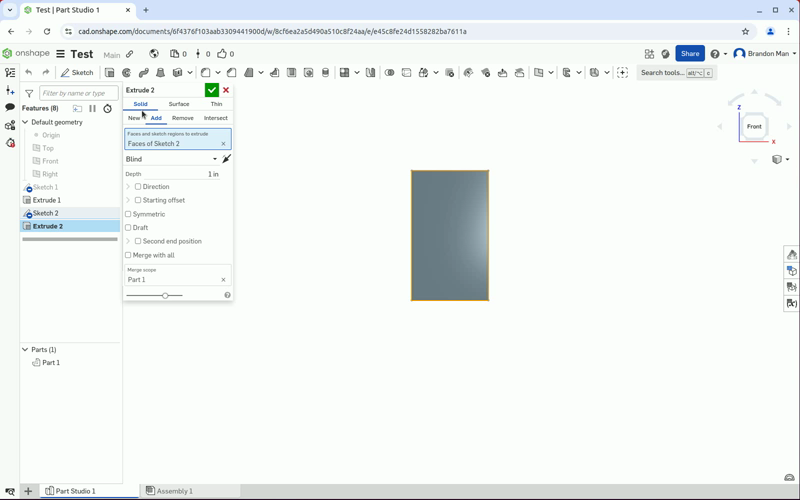
mouse_move(137, 120)
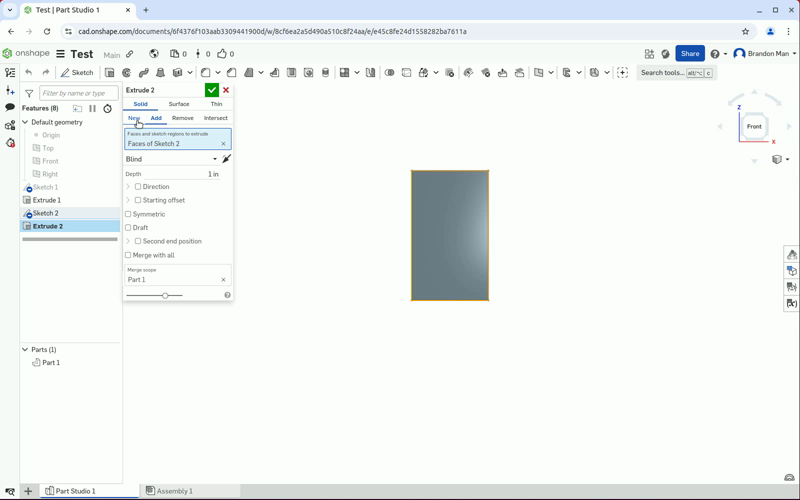
click(137, 120)
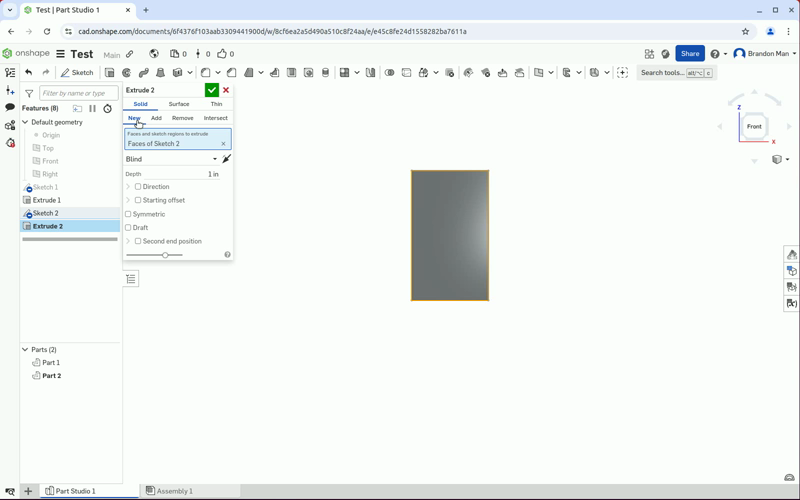
key(tab, 4)
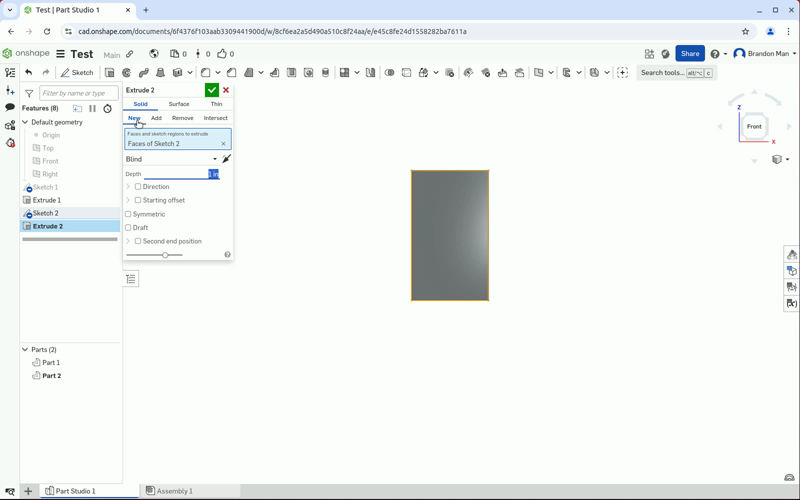
text(0.241)
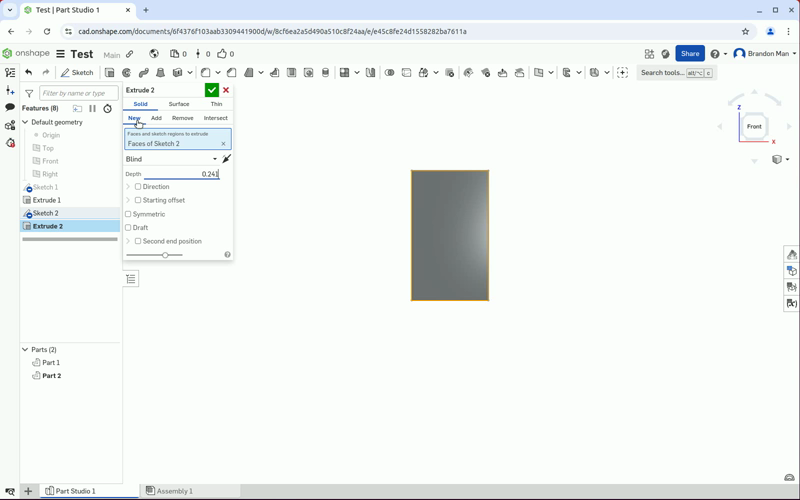
key(enter)
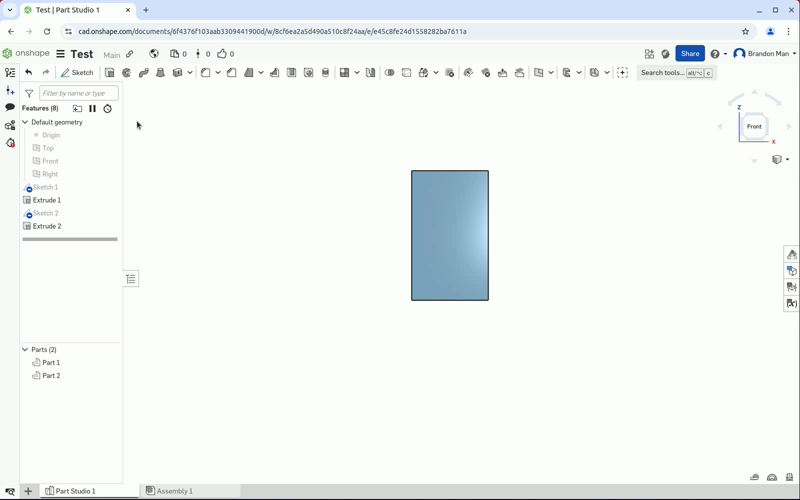
key(shift+h)
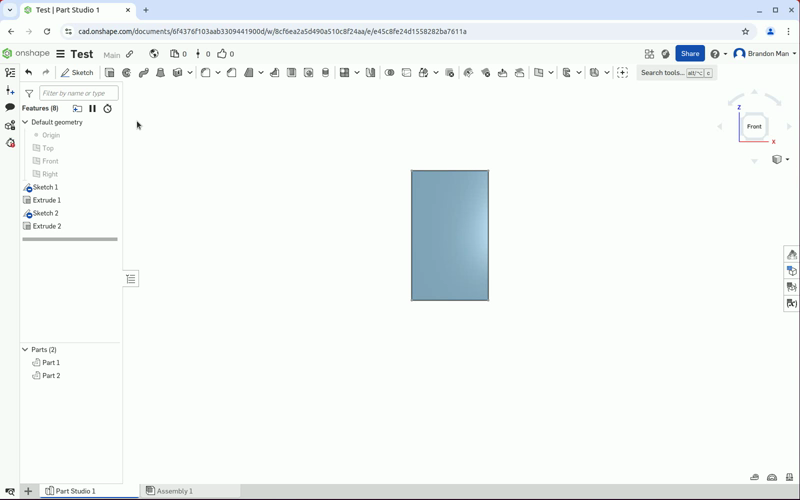
key(shift+h)
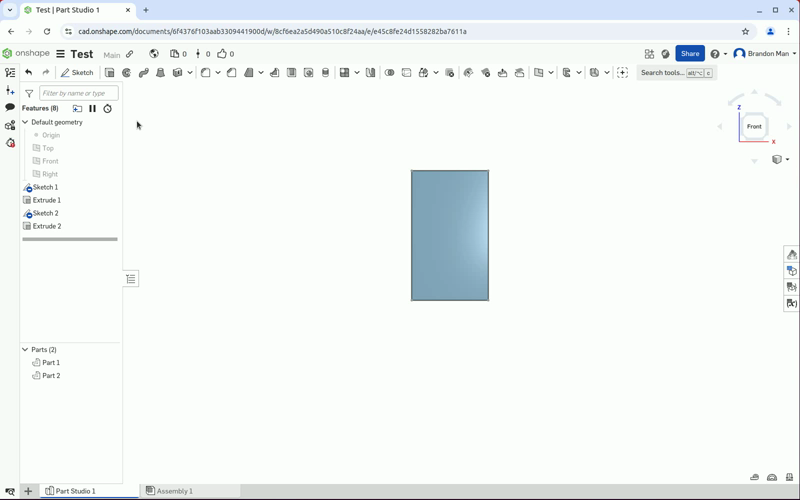
key(shift+7)
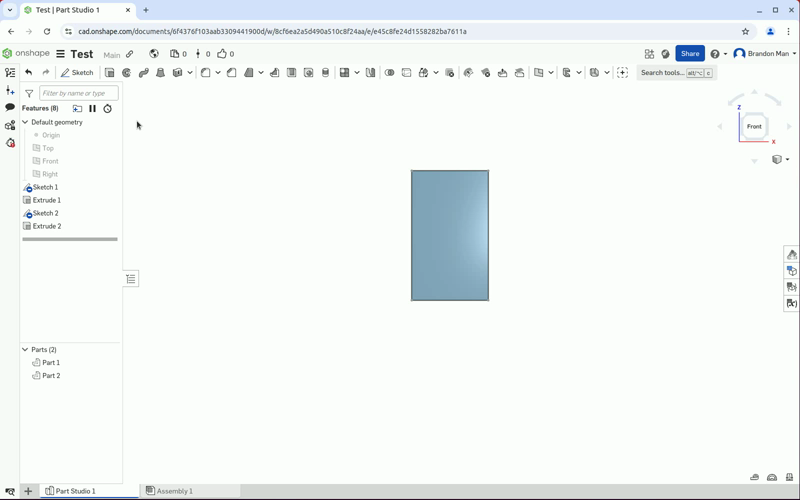
key(left, 2)
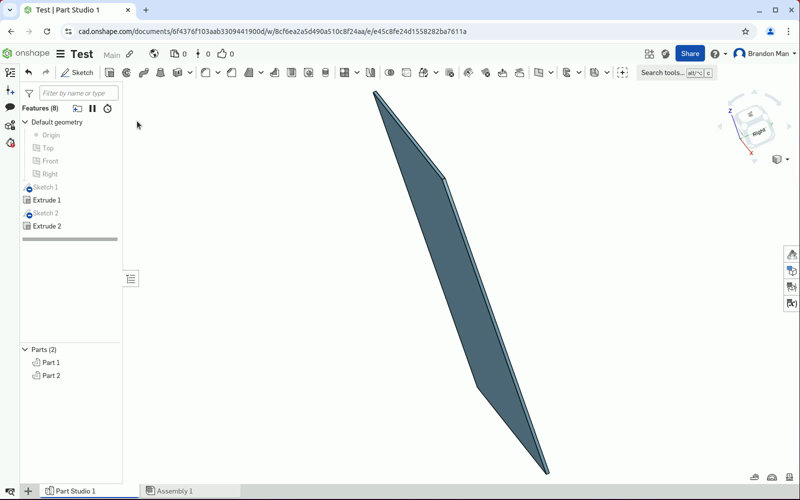
key(down, 2)
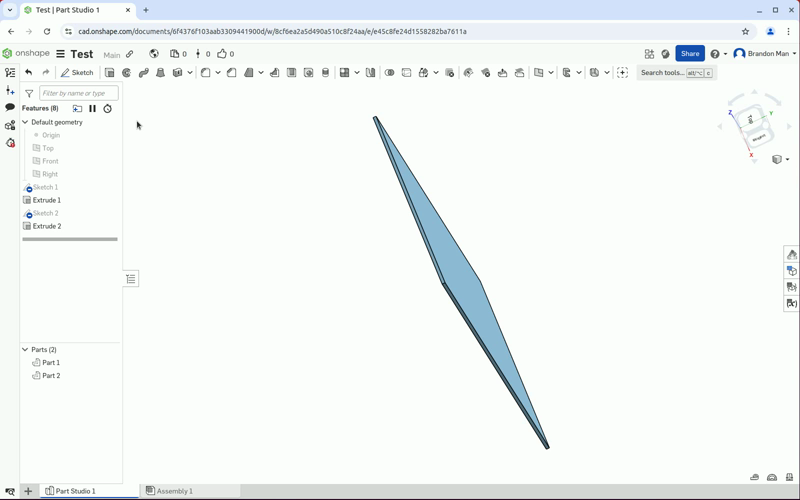
key(up, 2)
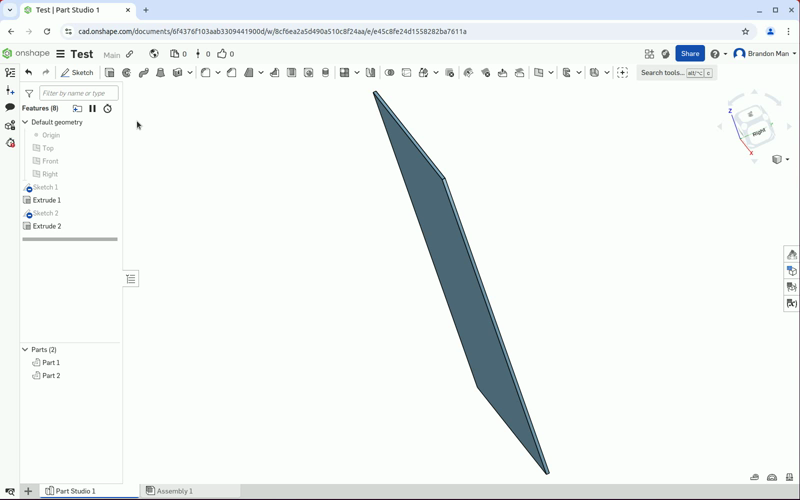
key(right, 2)
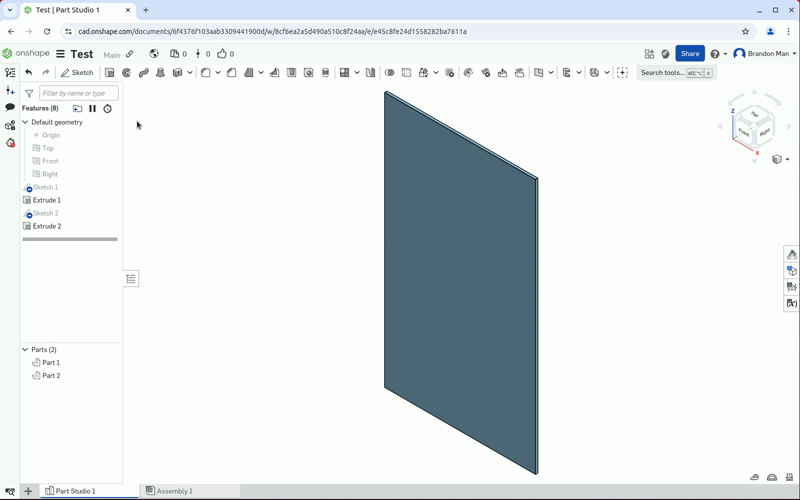
mouse_move(73, 189)
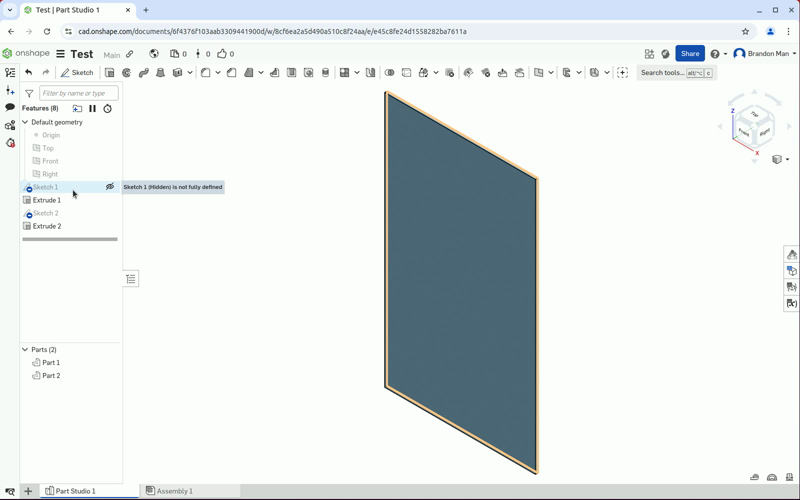
click(73, 189)